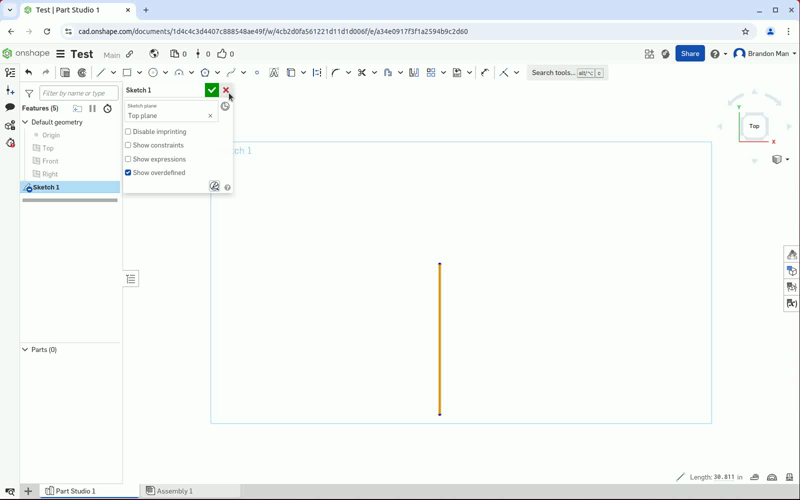
key(shift+h)
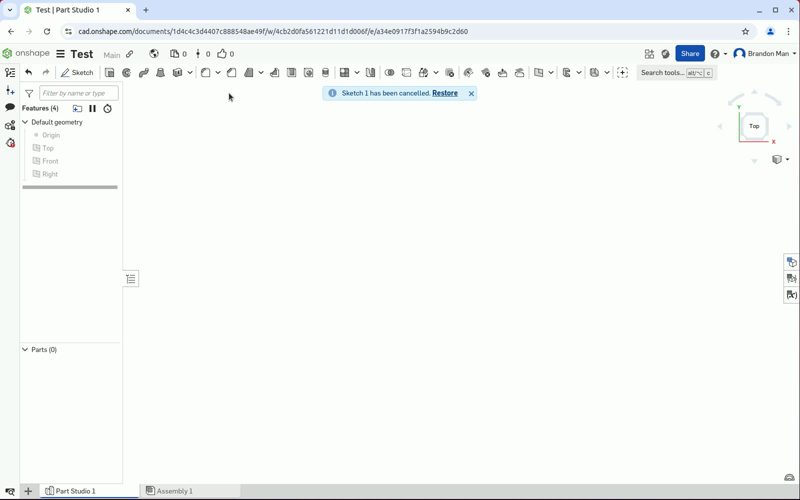
mouse_move(73, 352)
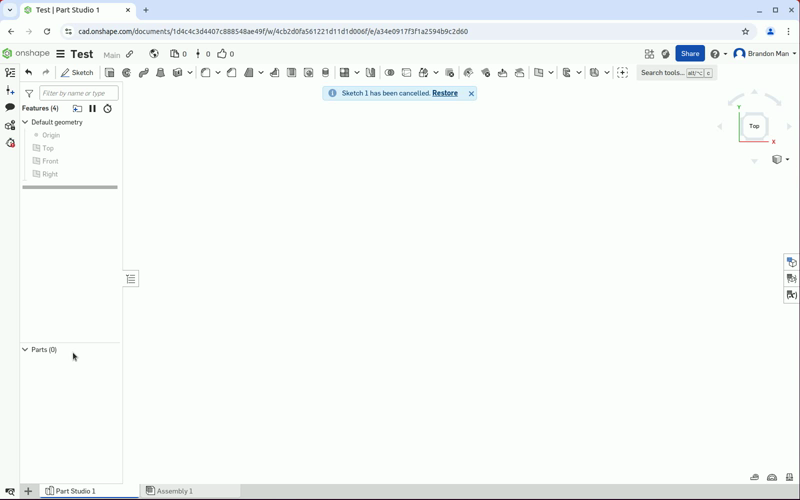
key(y)
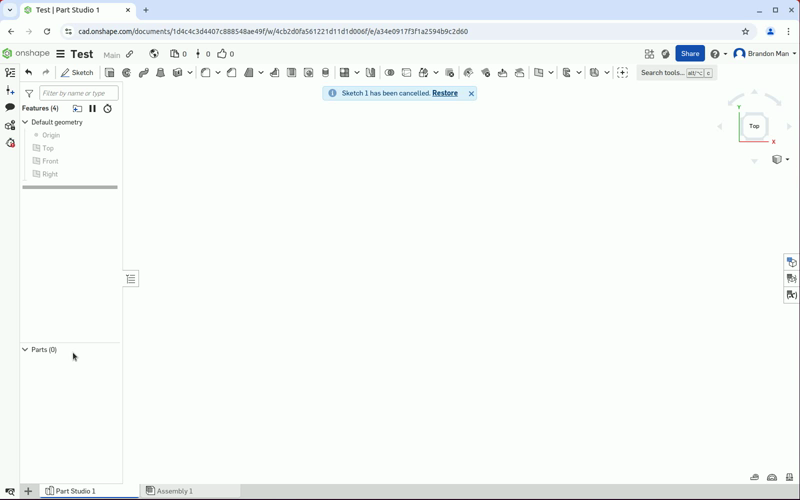
key(shift+p)
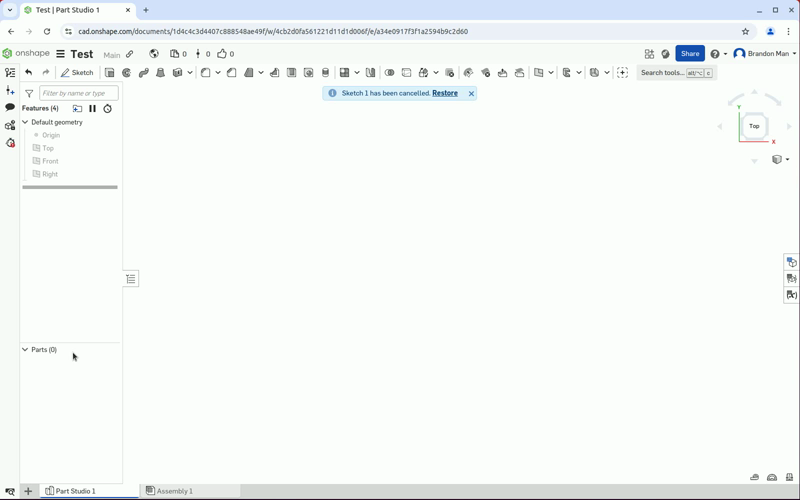
key(space)
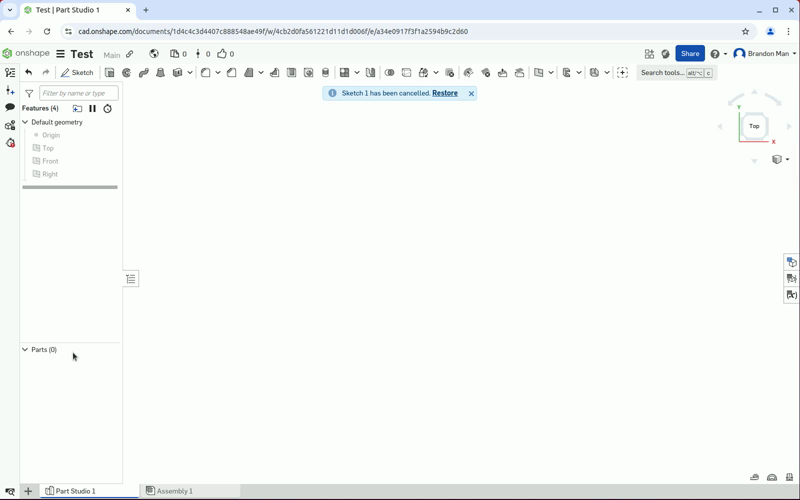
key_down(shift)
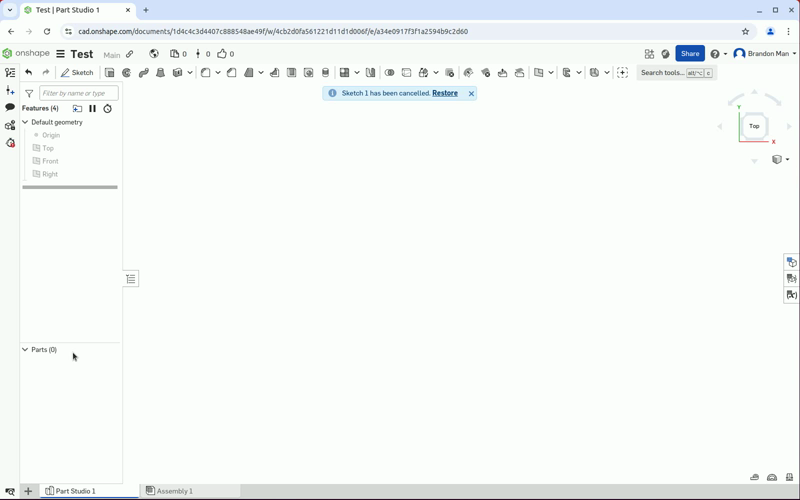
key(up)
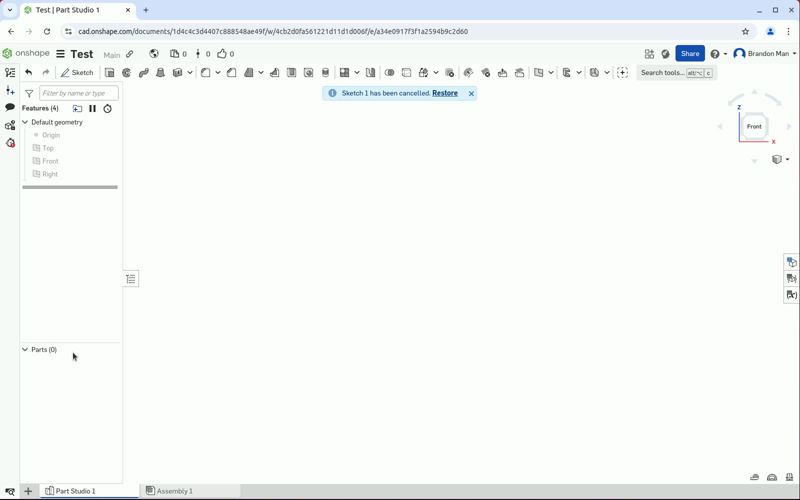
key_up(shift)
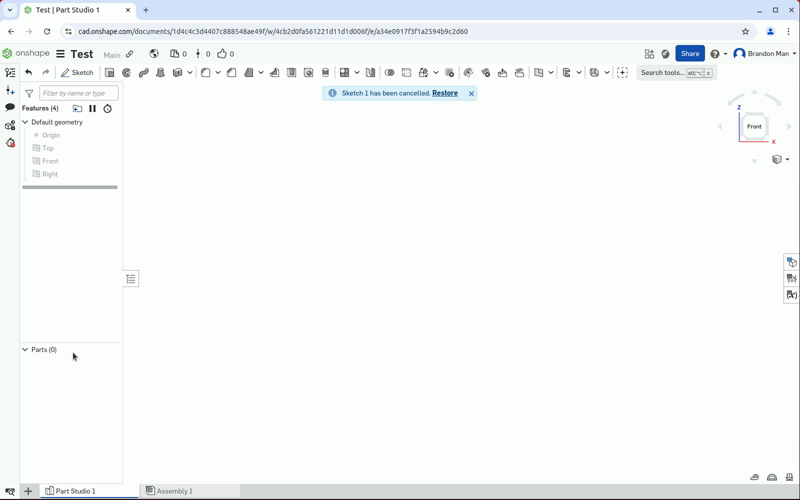
mouse_move(73, 352)
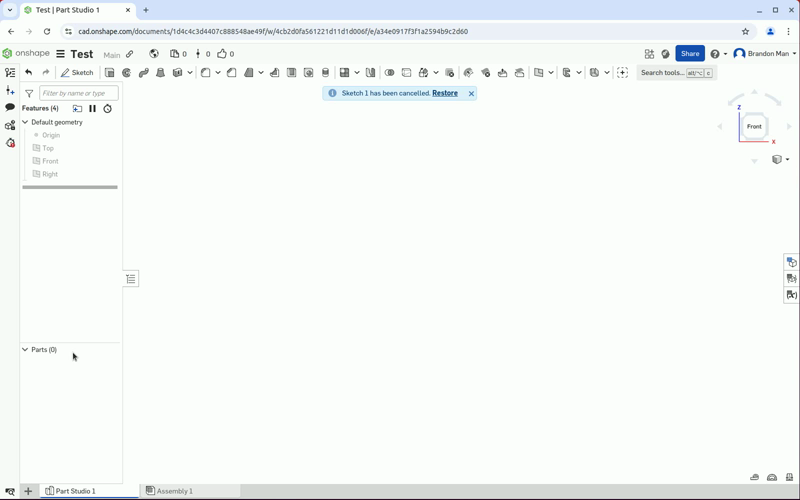
key(shift+y)
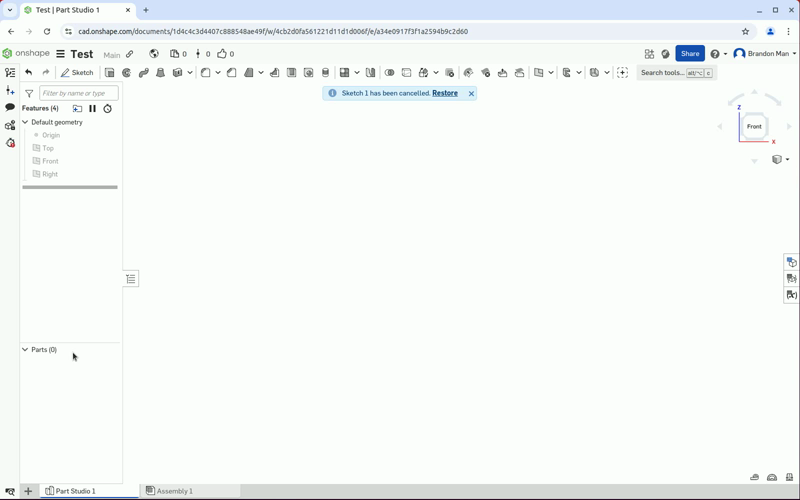
key(shift+s)
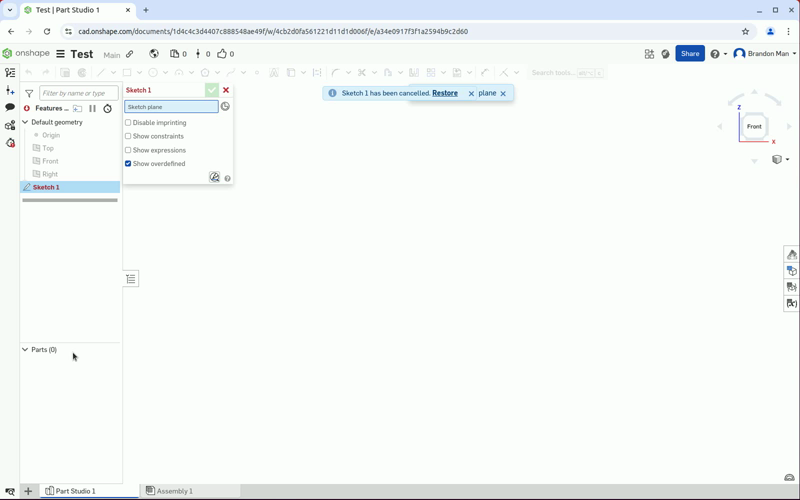
mouse_move(73, 163)
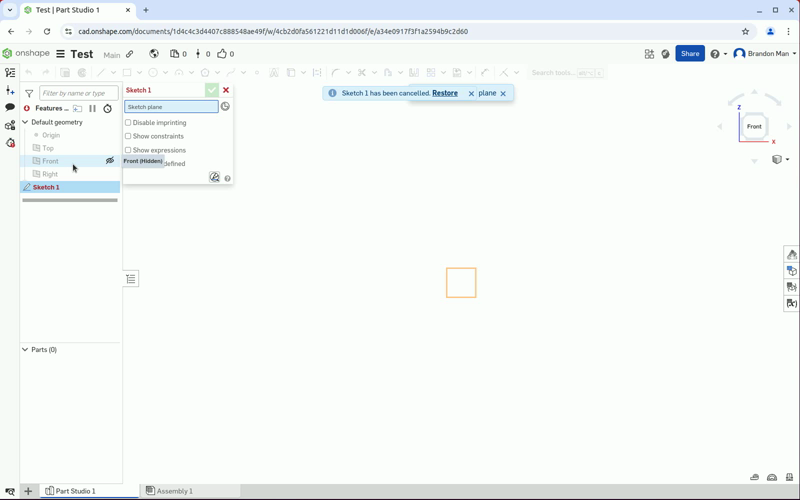
click(73, 163)
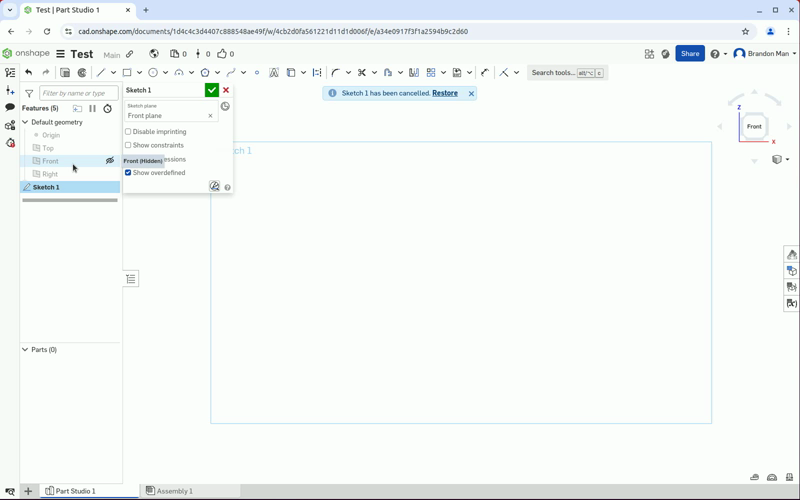
mouse_move(73, 352)
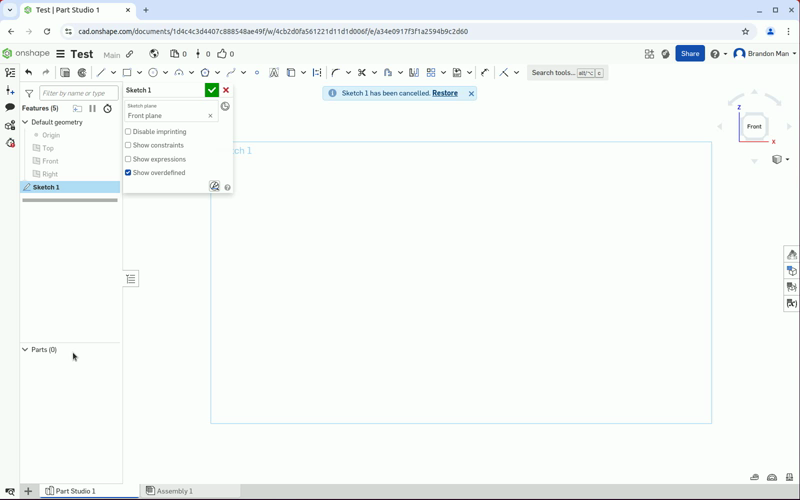
key(y)
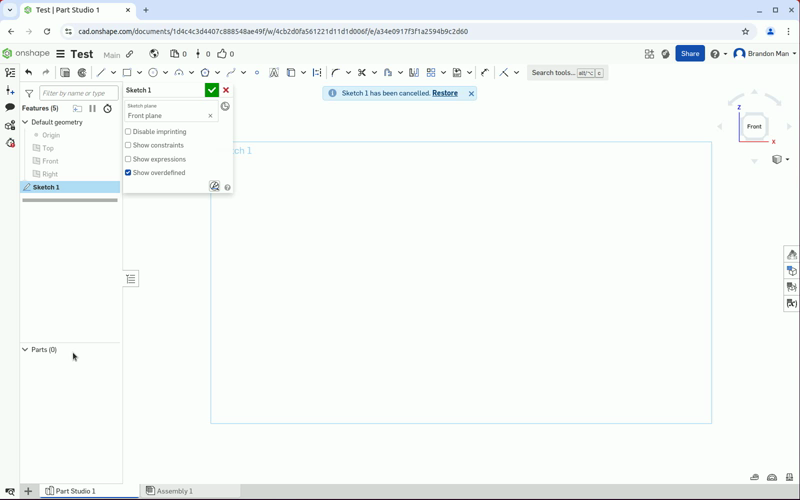
key(l)
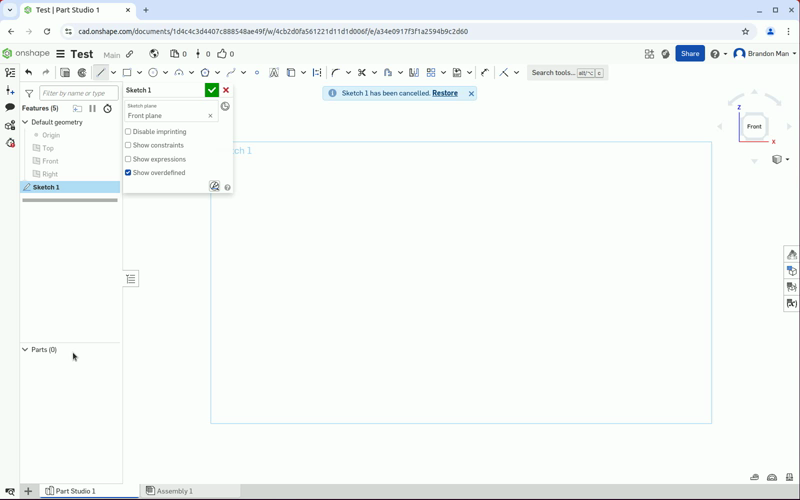
key_down(shift)
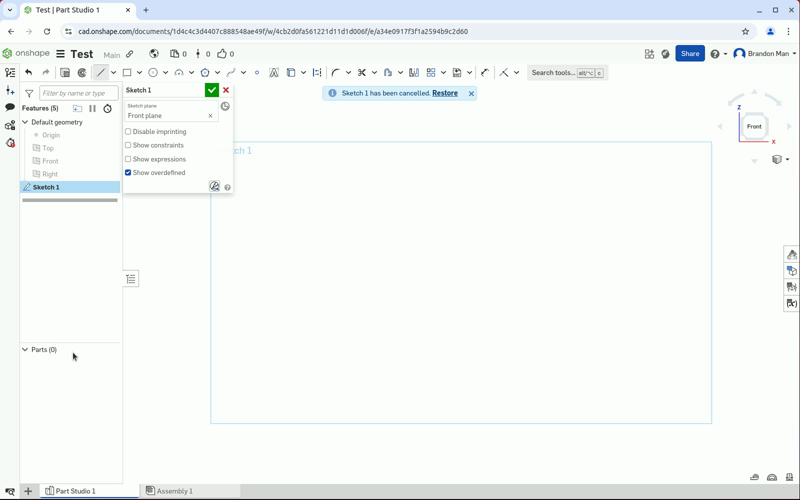
mouse_move(348, 282)
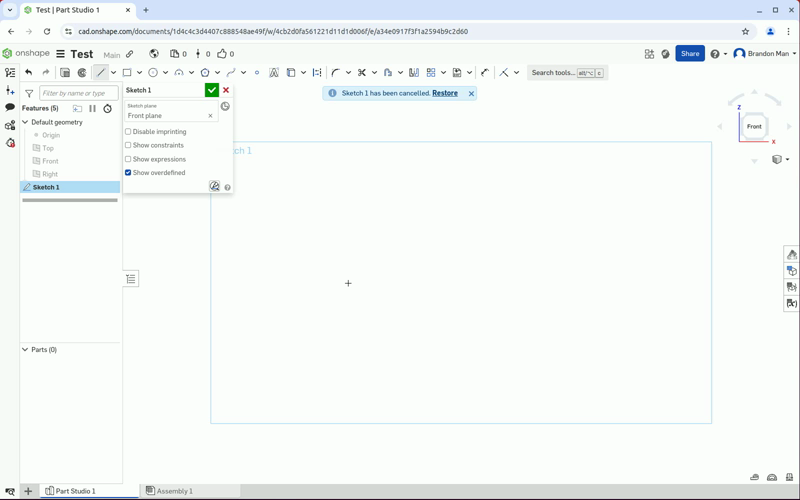
click(348, 282)
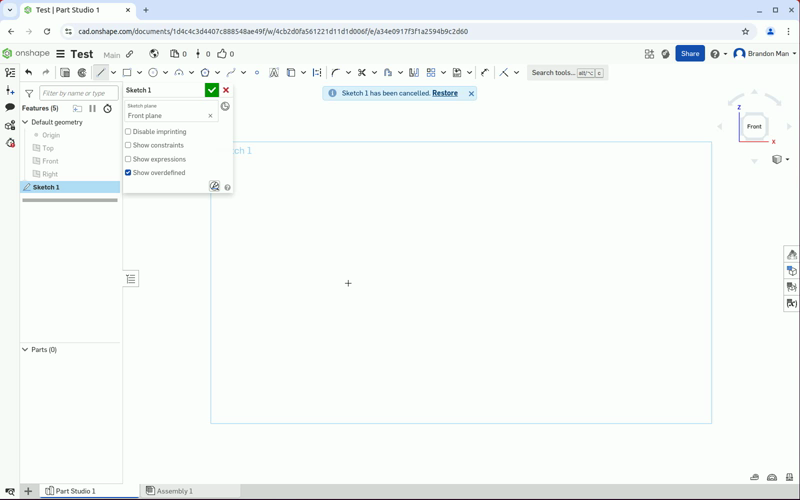
key_up(shift)
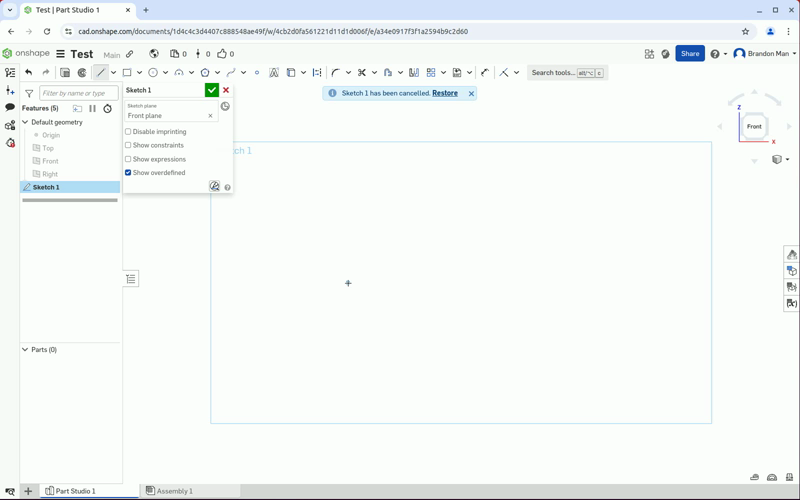
key_down(shift)
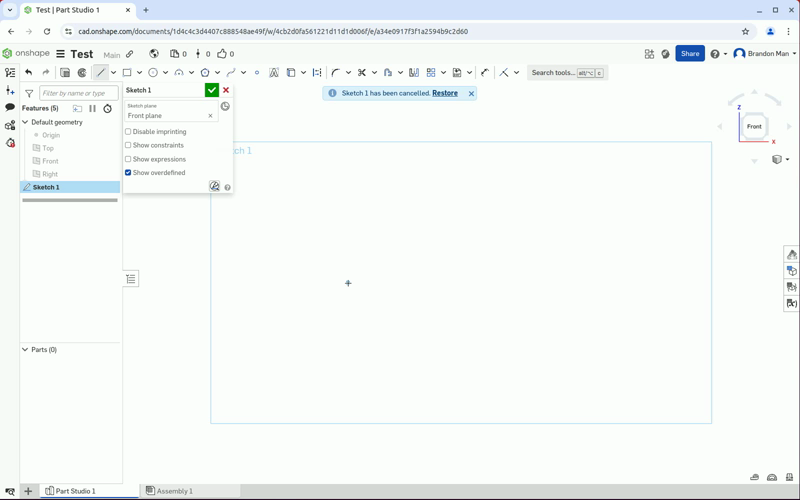
mouse_move(460, 282)
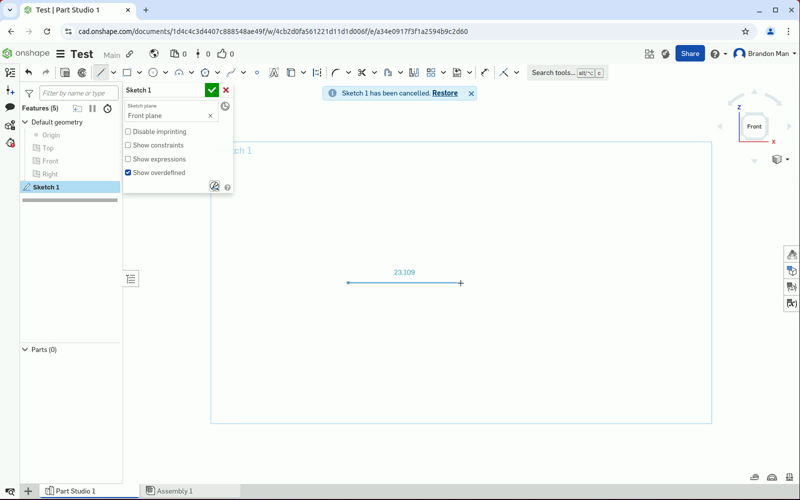
click(460, 282)
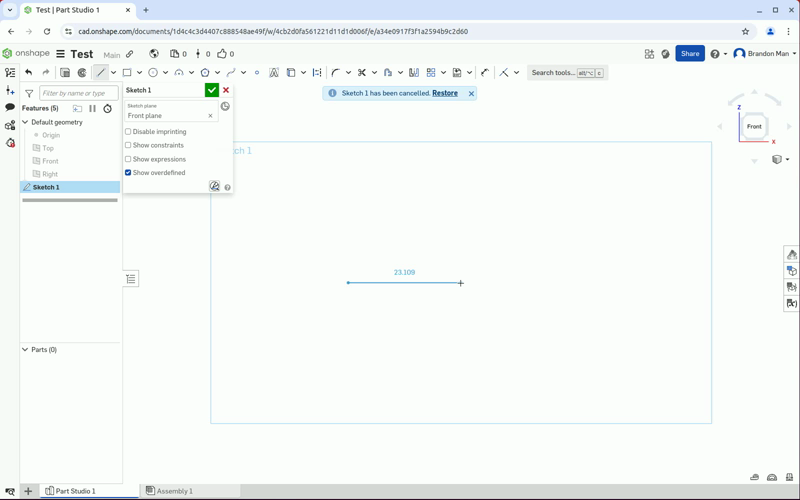
key_up(shift)
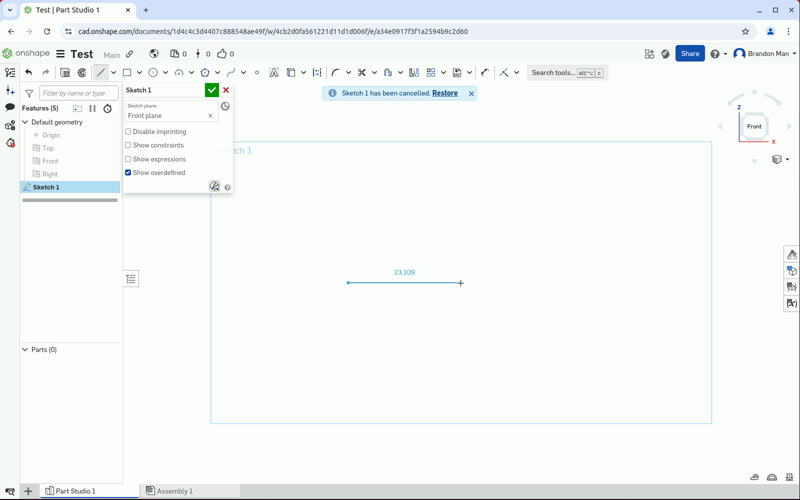
key_down(shift)
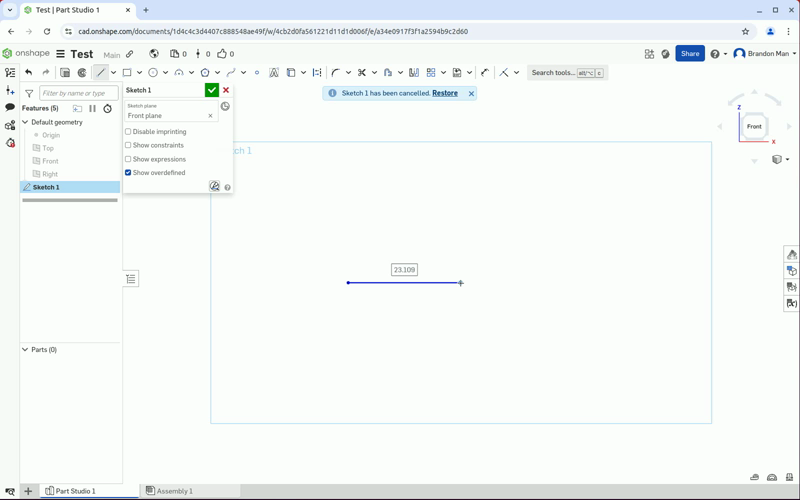
mouse_move(490, 282)
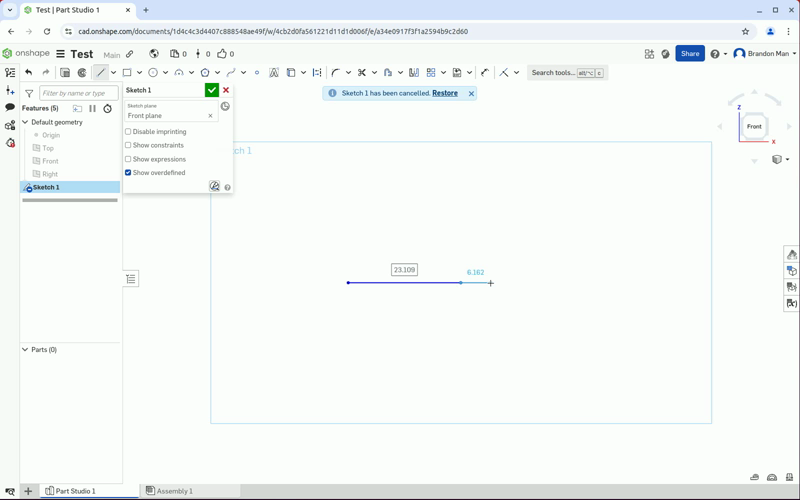
mouse_move(460, 254)
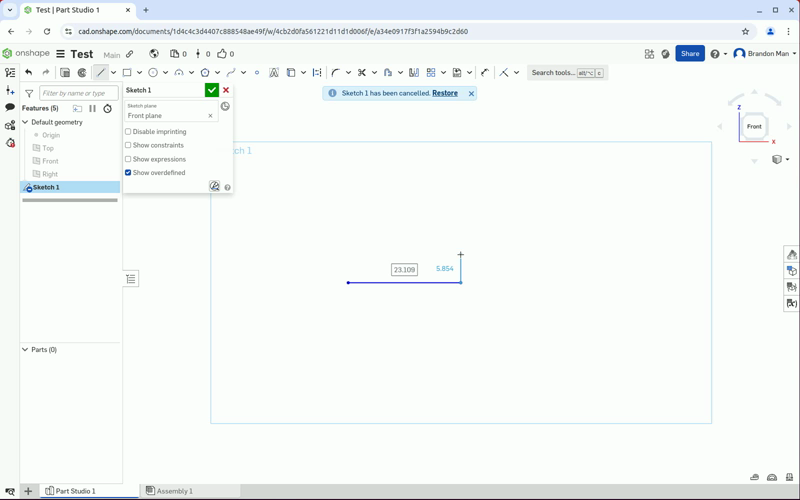
click(460, 254)
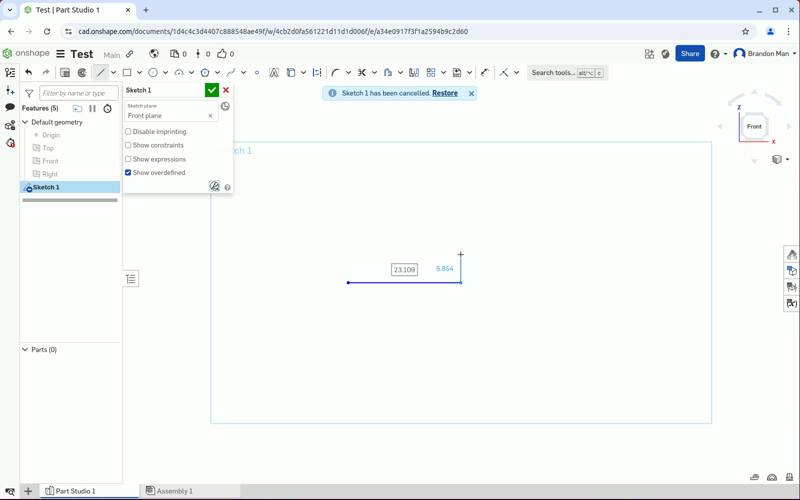
key_up(shift)
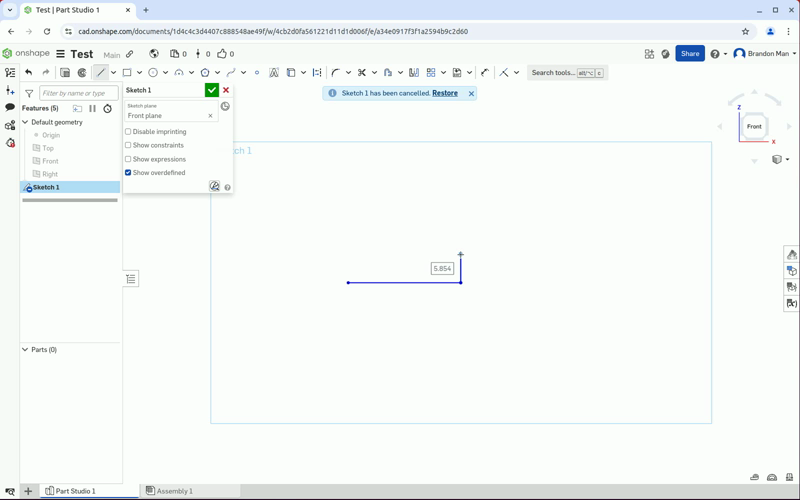
key_down(shift)
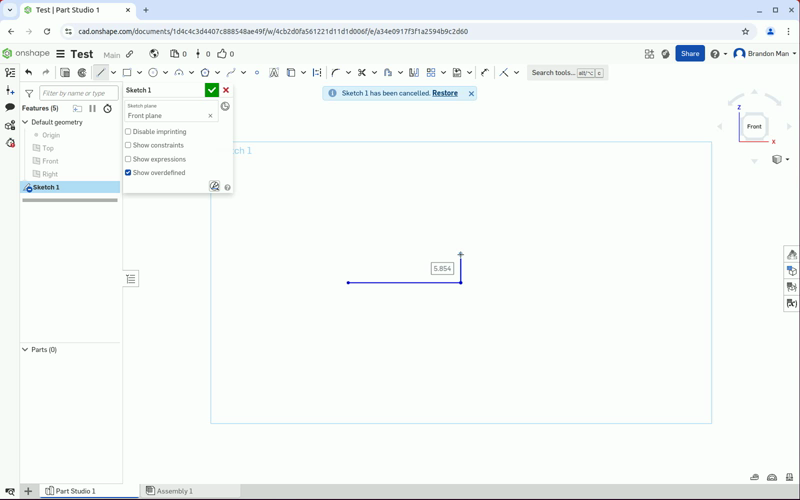
mouse_move(490, 254)
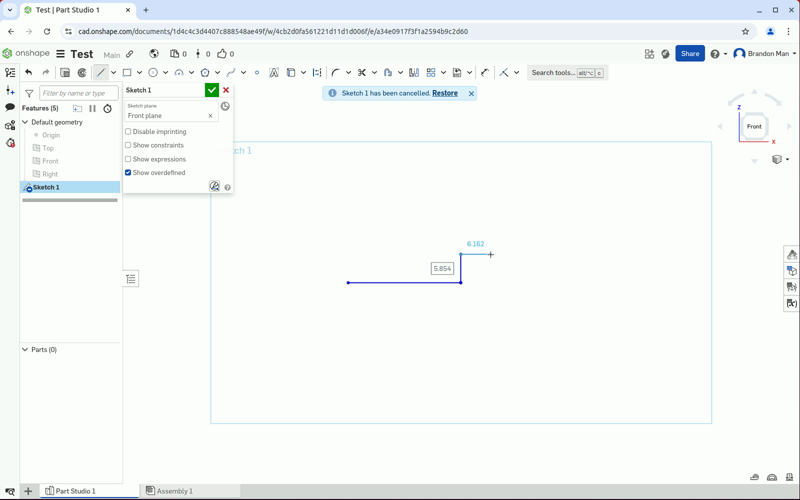
mouse_move(404, 254)
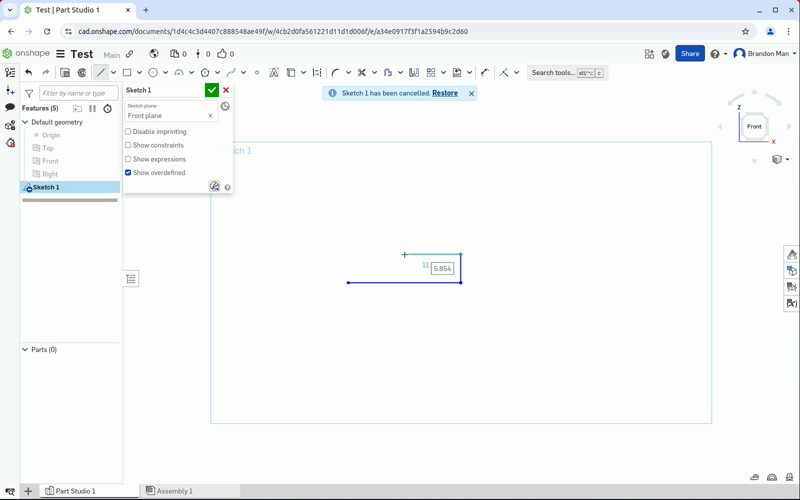
click(404, 254)
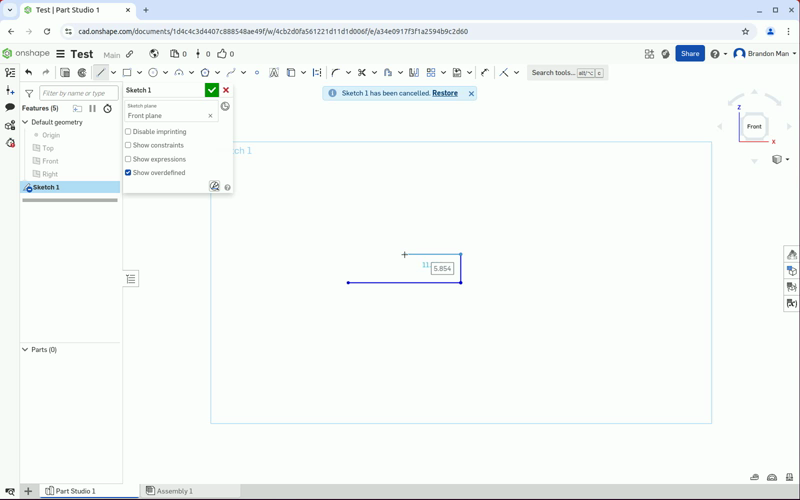
key_up(shift)
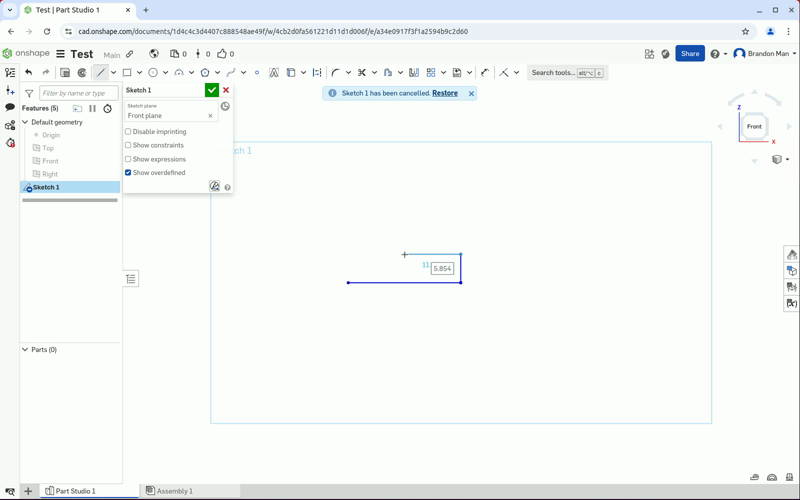
key_down(shift)
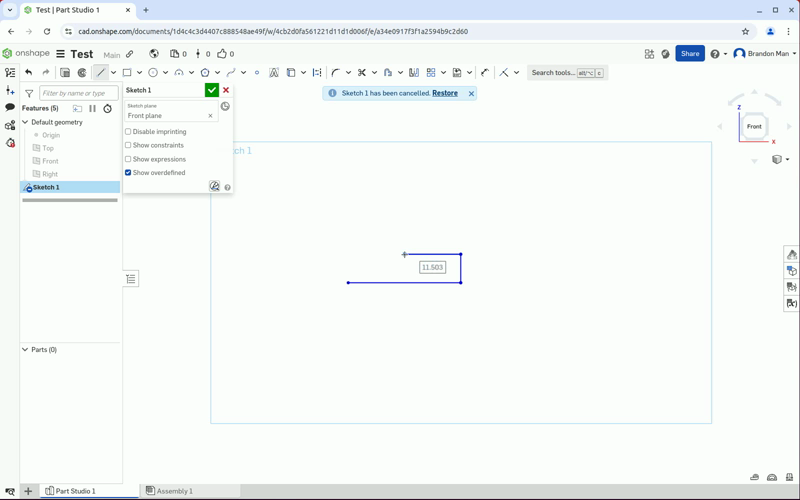
mouse_move(434, 254)
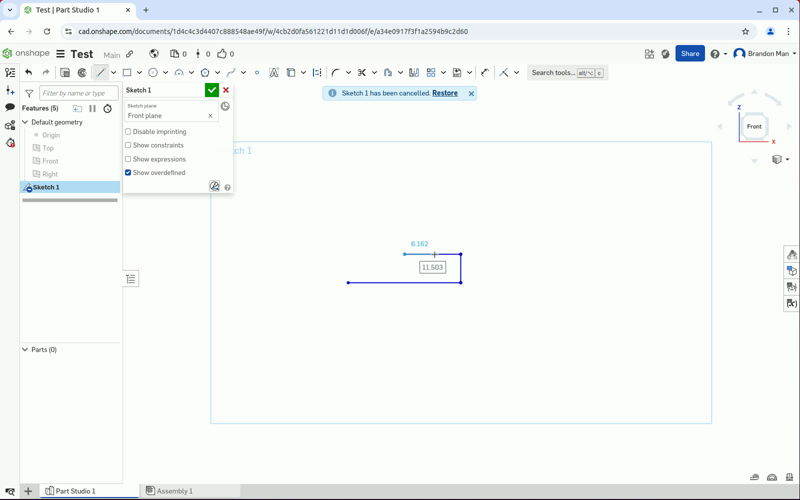
mouse_move(404, 240)
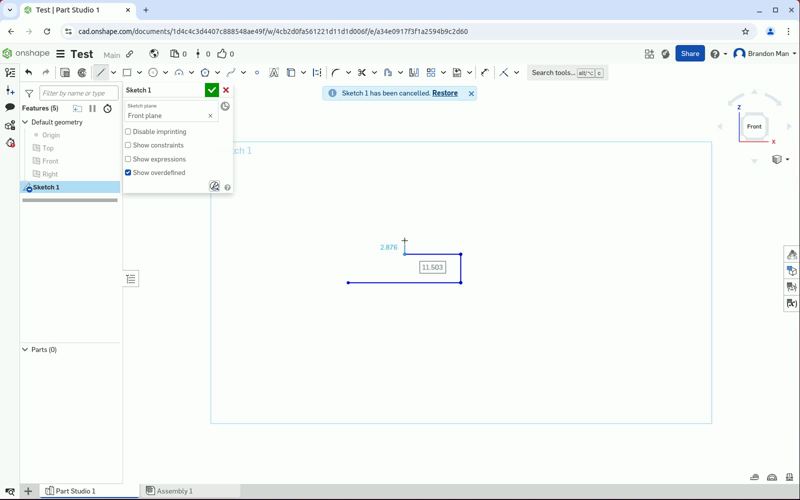
click(404, 240)
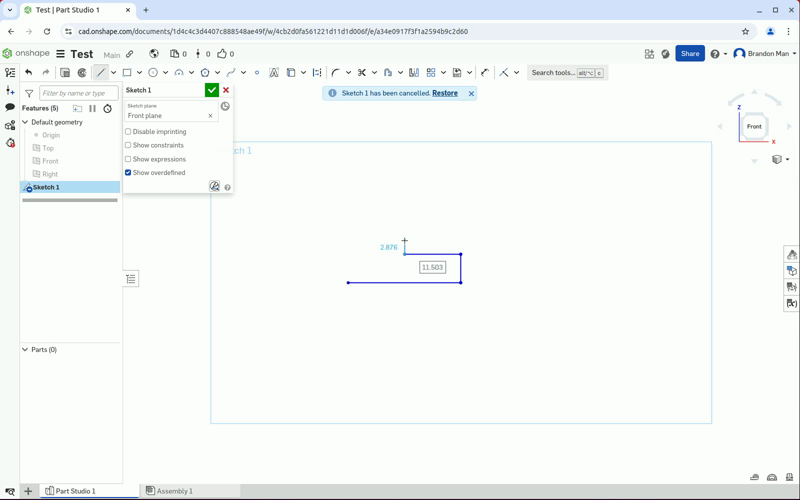
key_up(shift)
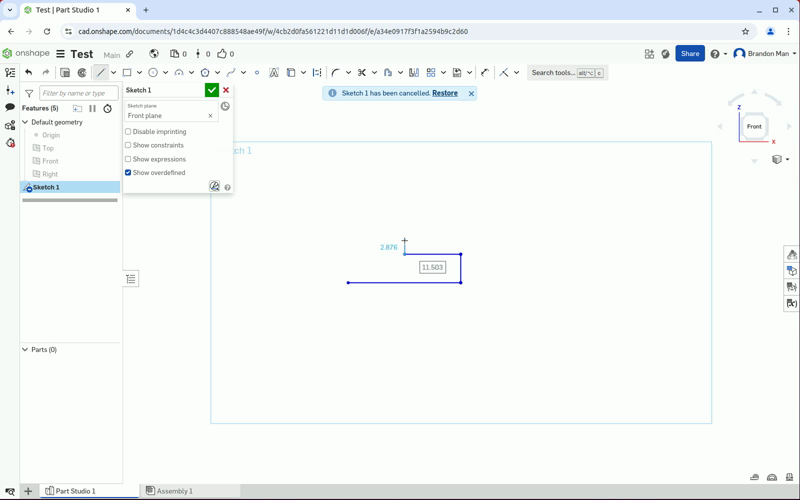
key_down(shift)
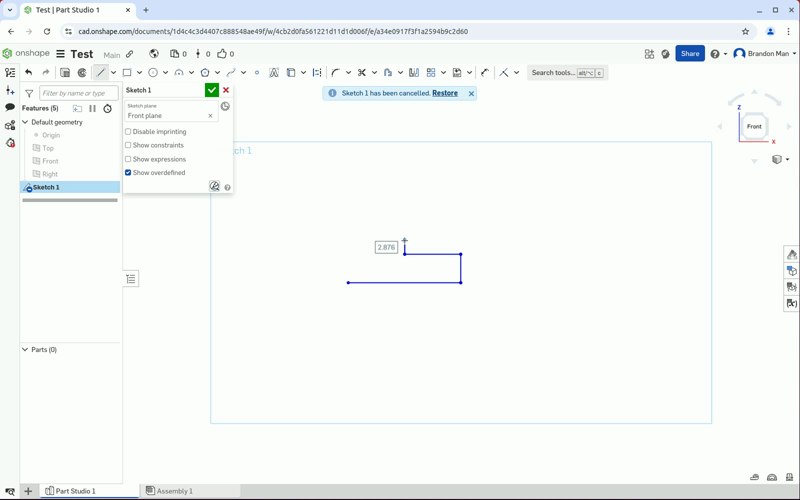
mouse_move(434, 240)
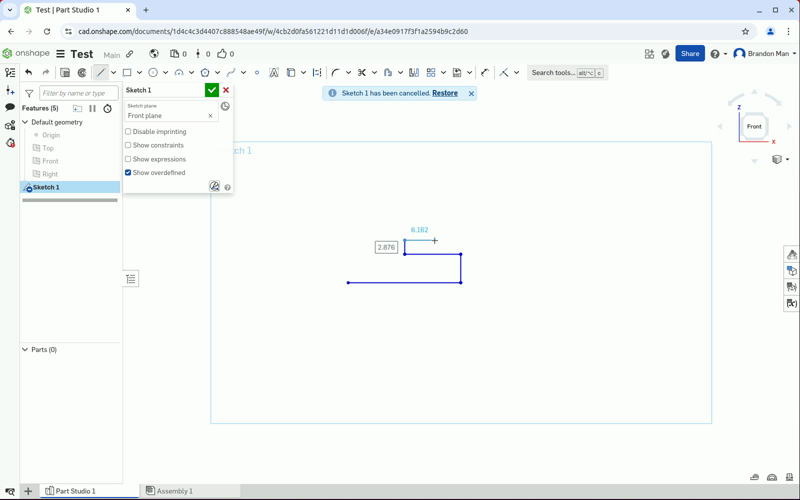
mouse_move(348, 240)
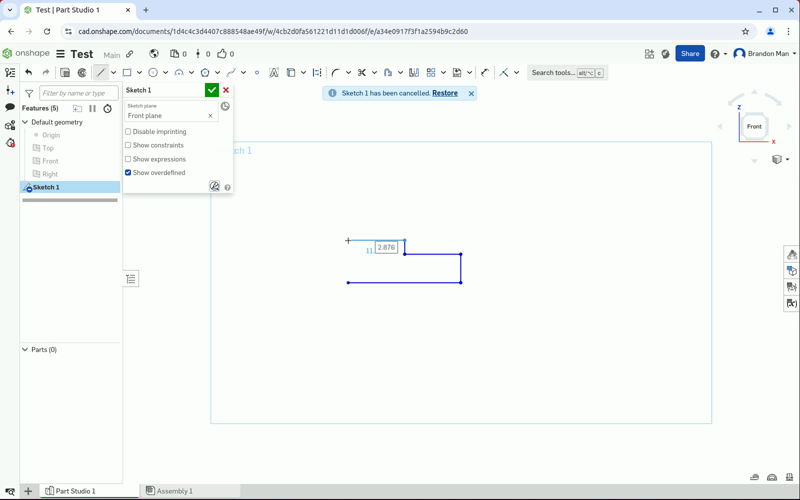
click(348, 240)
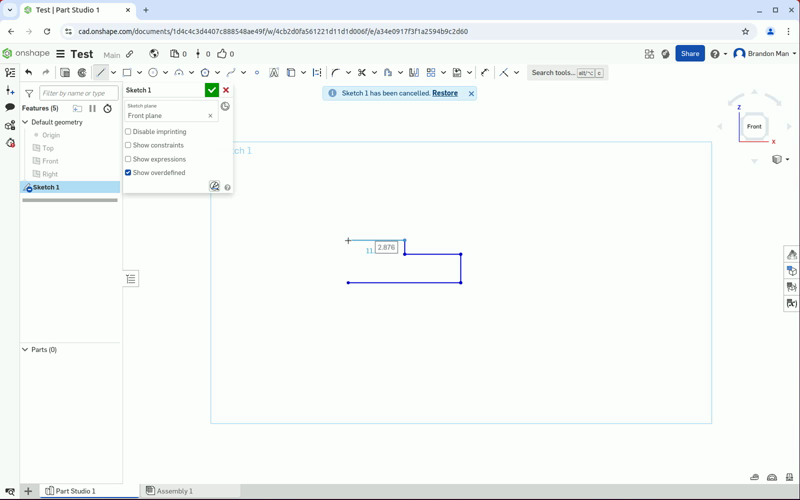
key_up(shift)
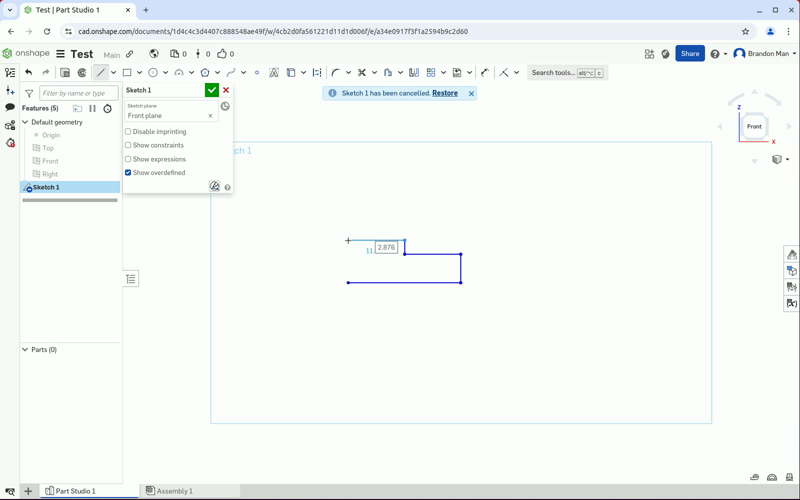
mouse_move(378, 240)
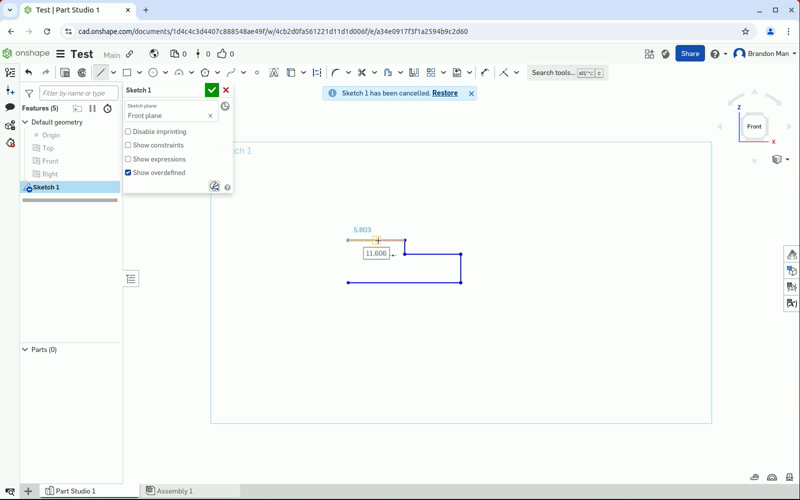
key_down(shift)
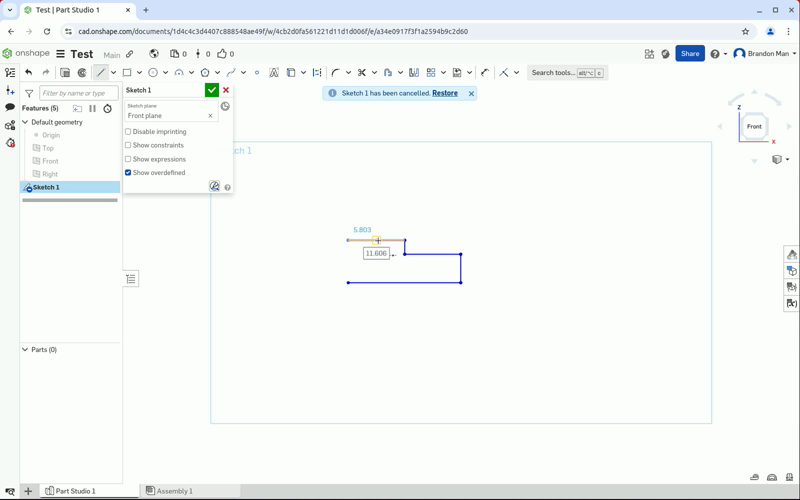
mouse_move(348, 282)
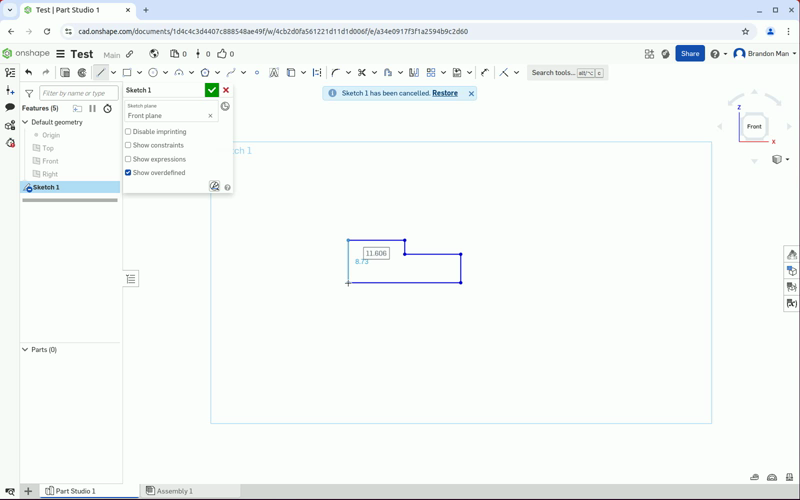
key_up(shift)
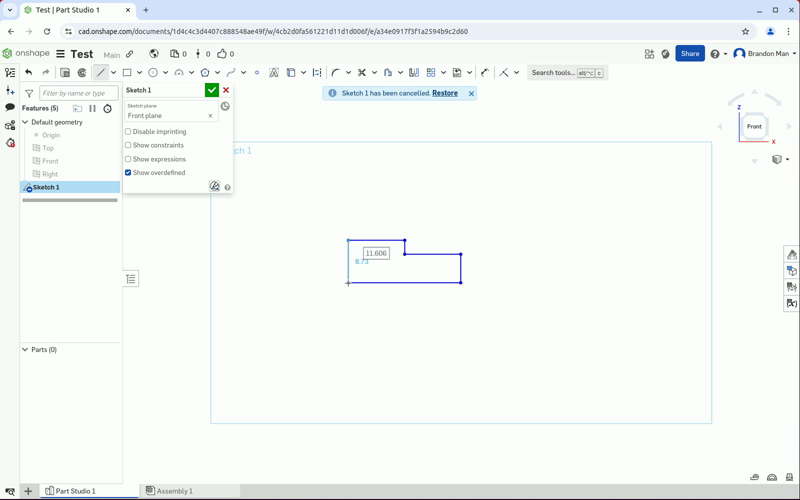
click(348, 282)
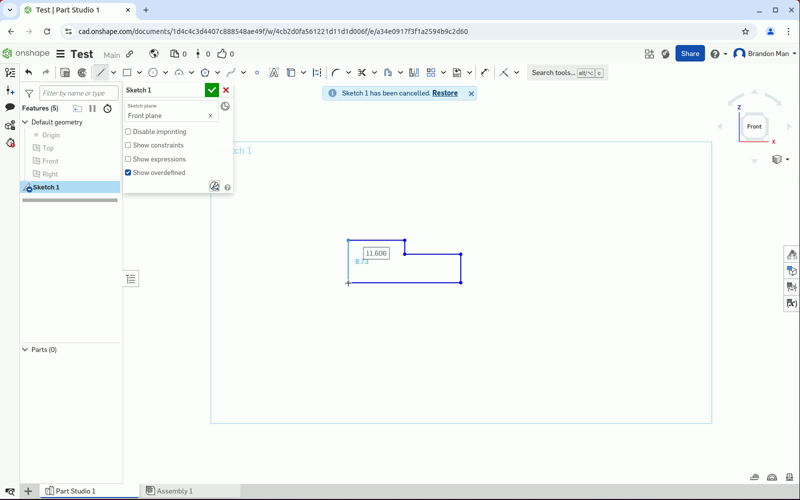
key(esc)
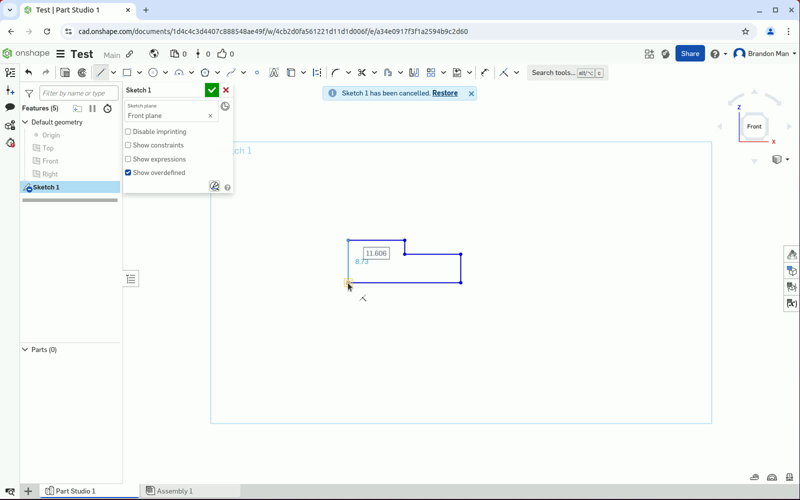
mouse_move(444, 275)
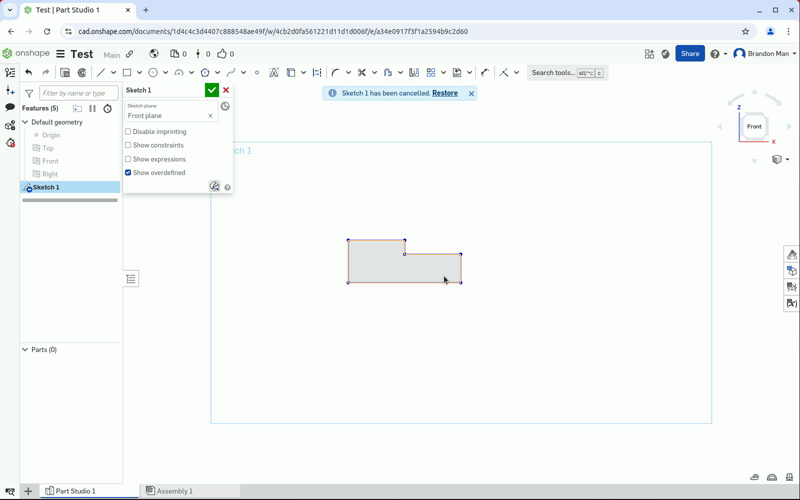
click(444, 275)
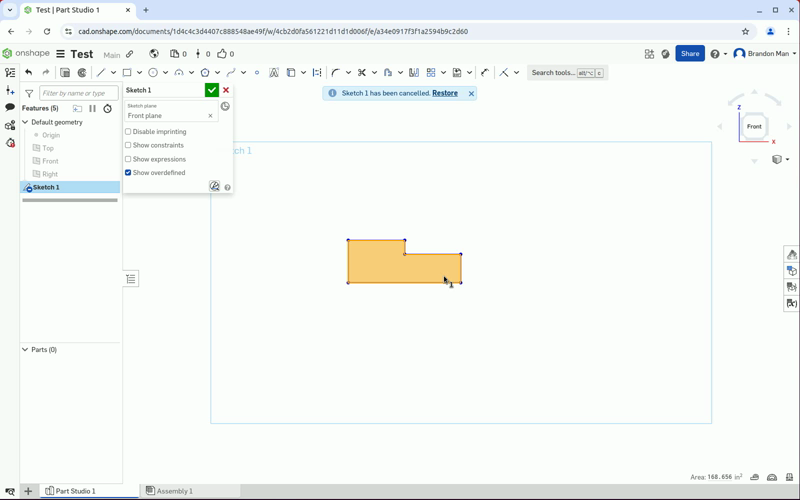
mouse_move(73, 352)
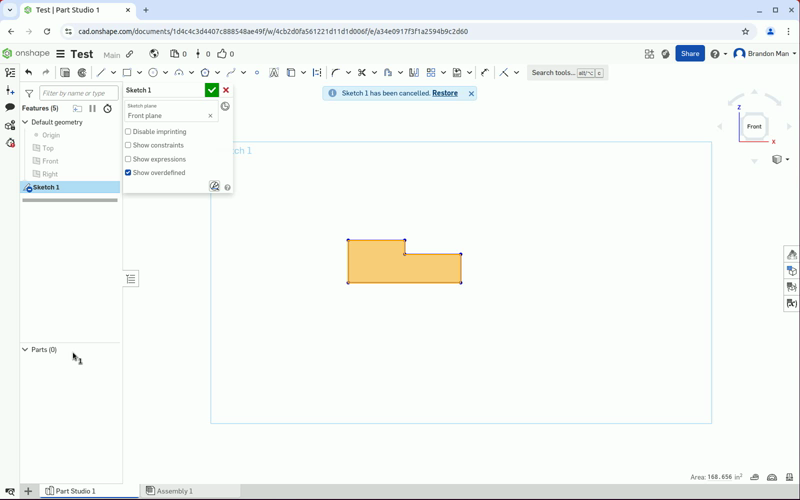
key(shift+y)
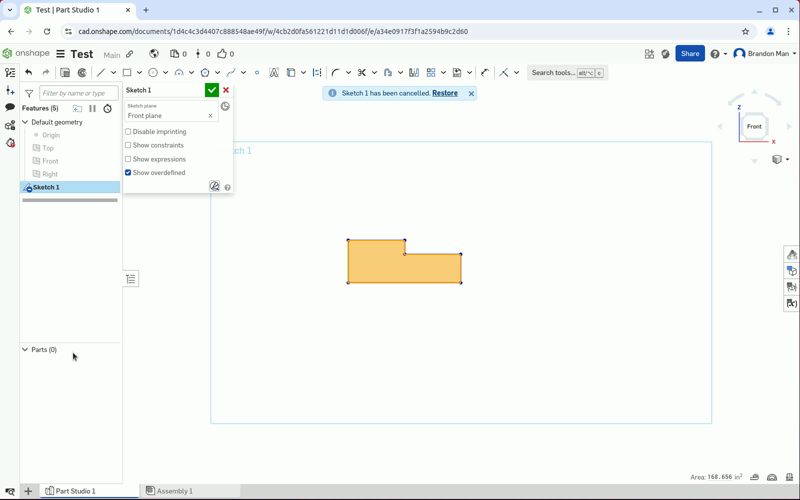
key(shift+e)
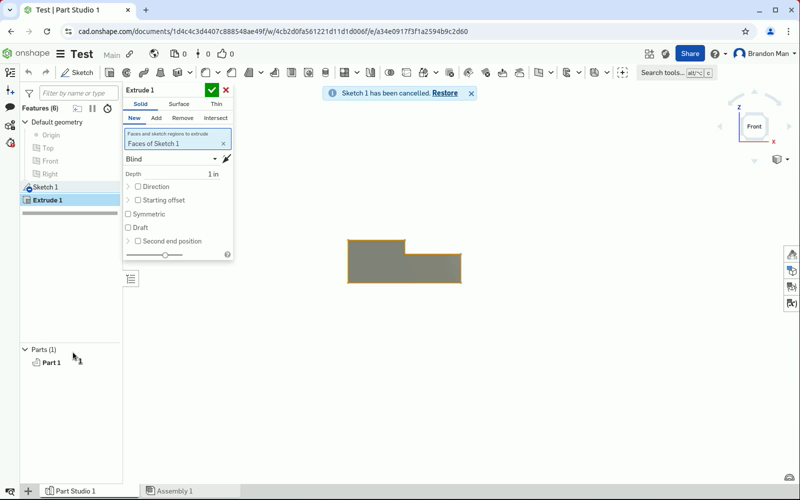
mouse_move(143, 106)
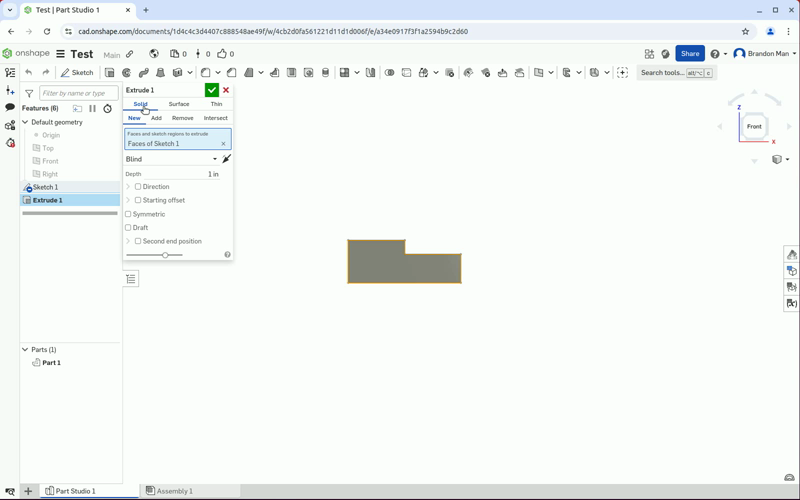
click(143, 106)
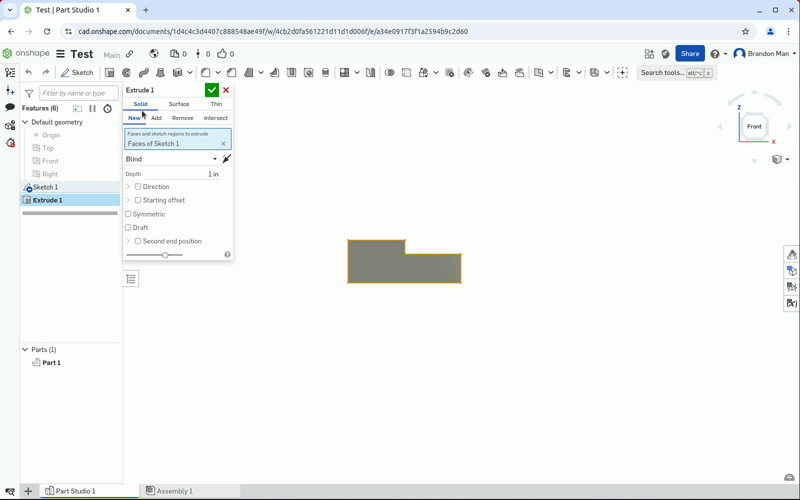
mouse_move(137, 120)
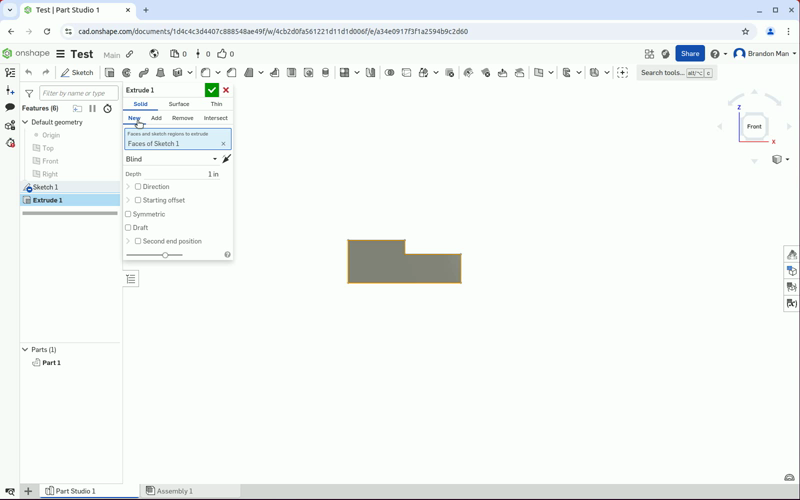
click(137, 120)
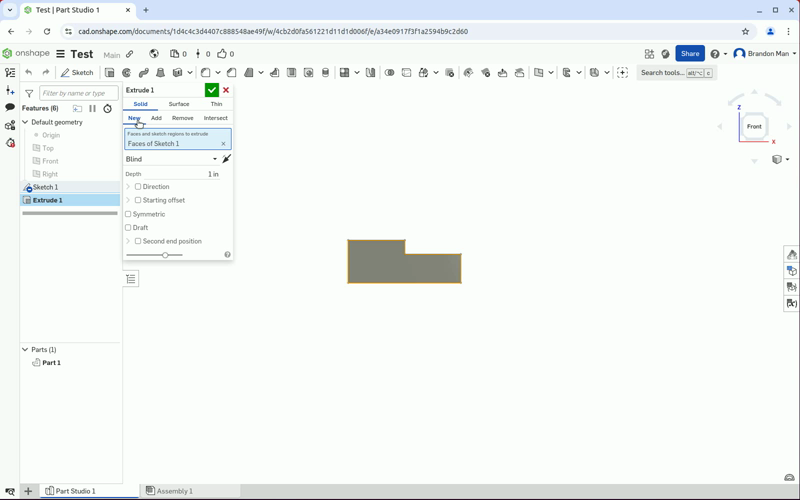
key(tab, 4)
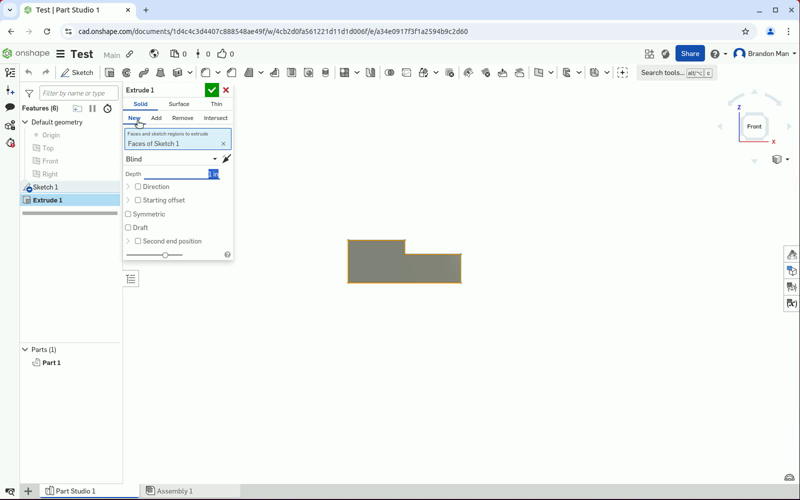
text(16.128)
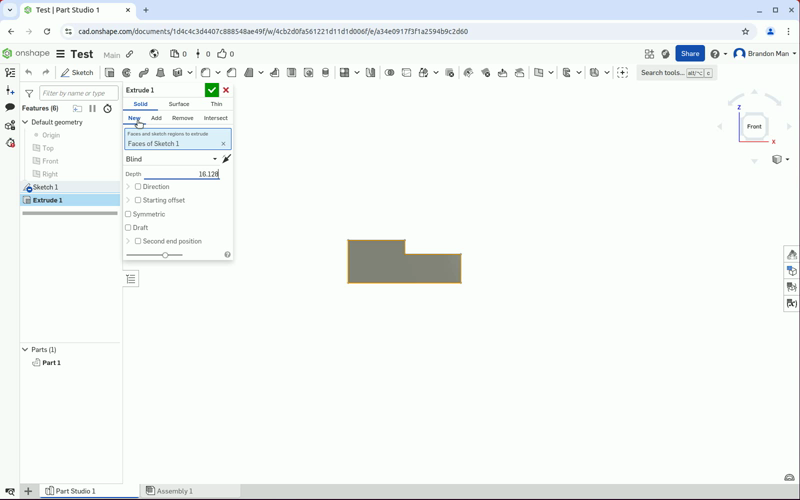
key(enter)
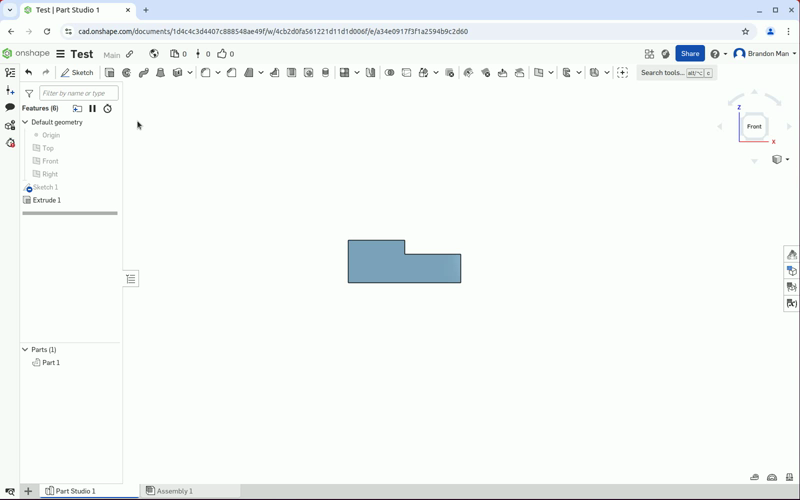
key(shift+h)
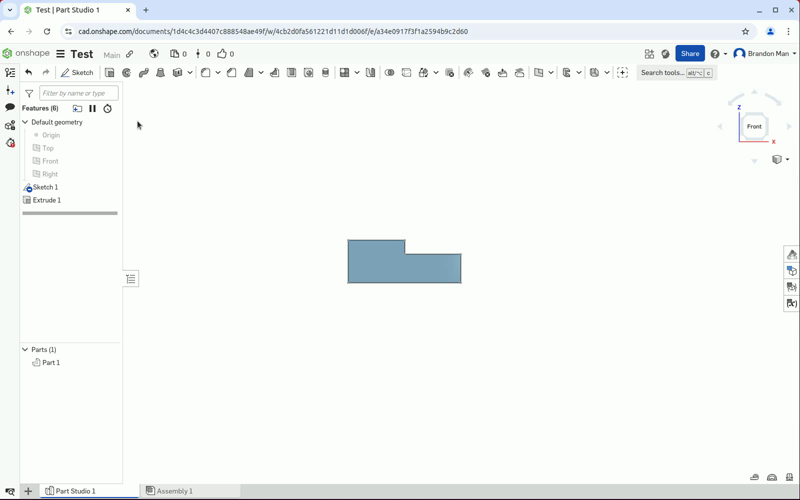
key(shift+h)
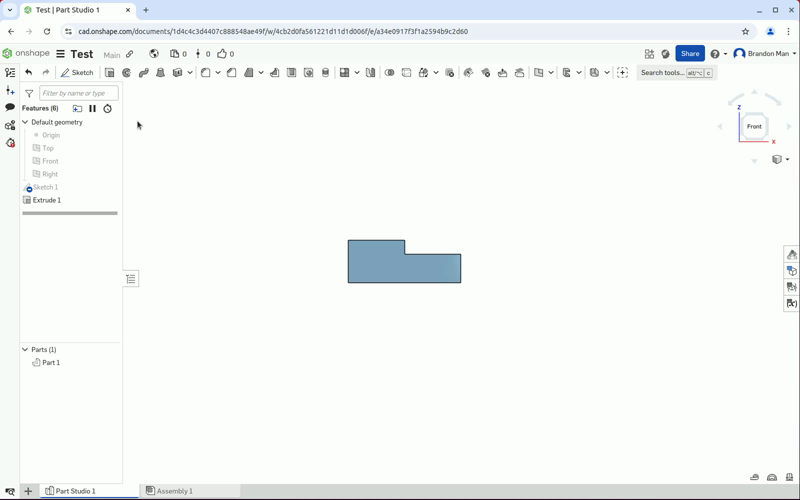
mouse_move(73, 189)
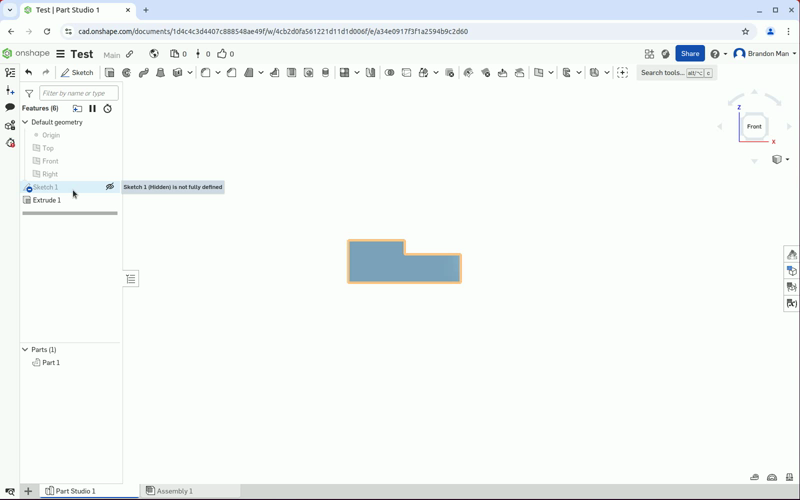
click(73, 189)
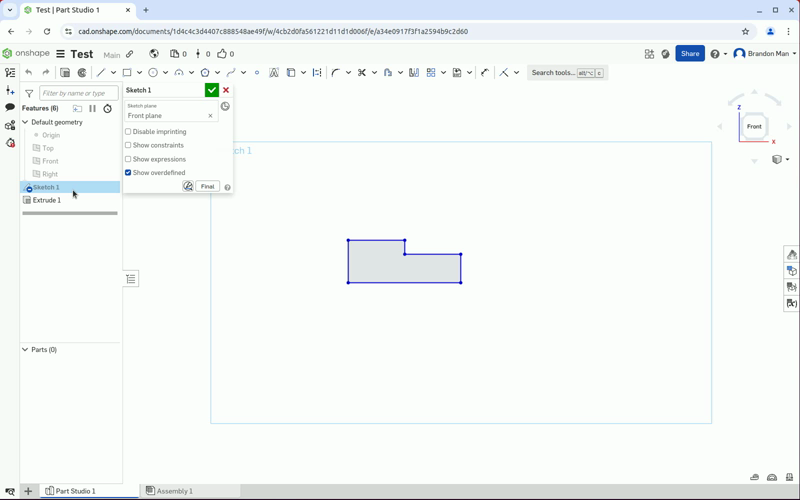
mouse_move(229, 92)
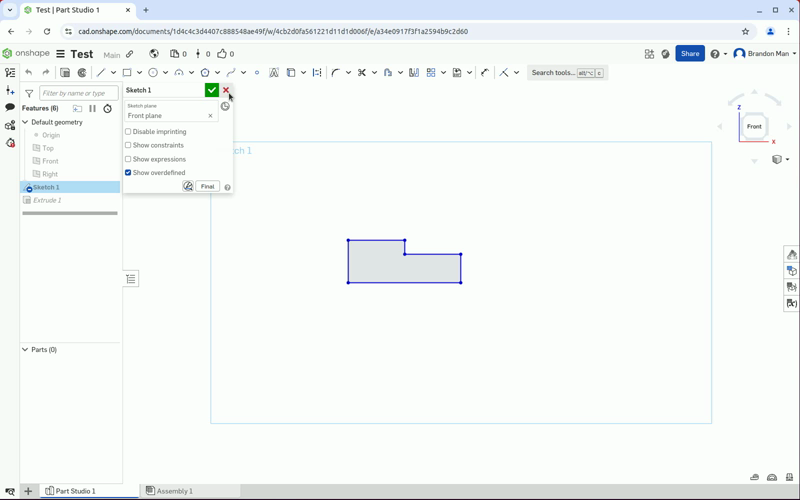
click(229, 92)
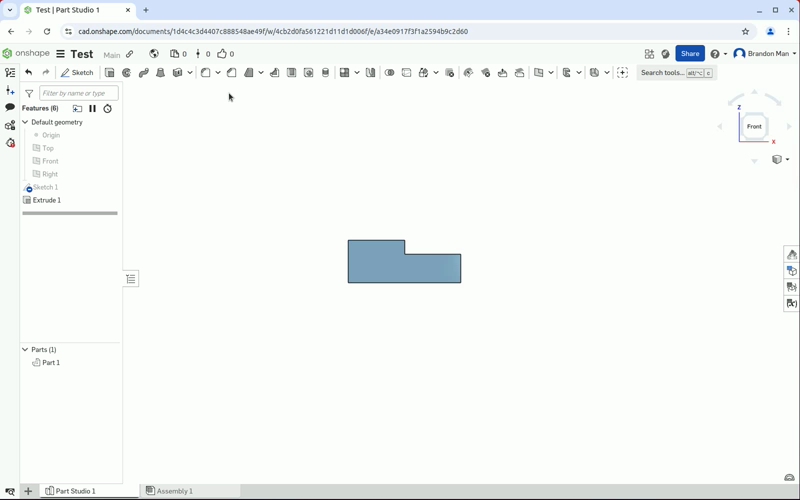
mouse_move(73, 352)
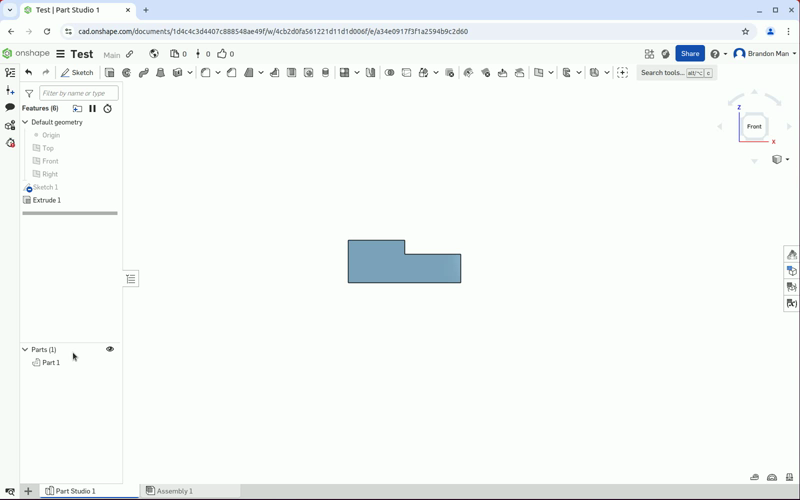
key(y)
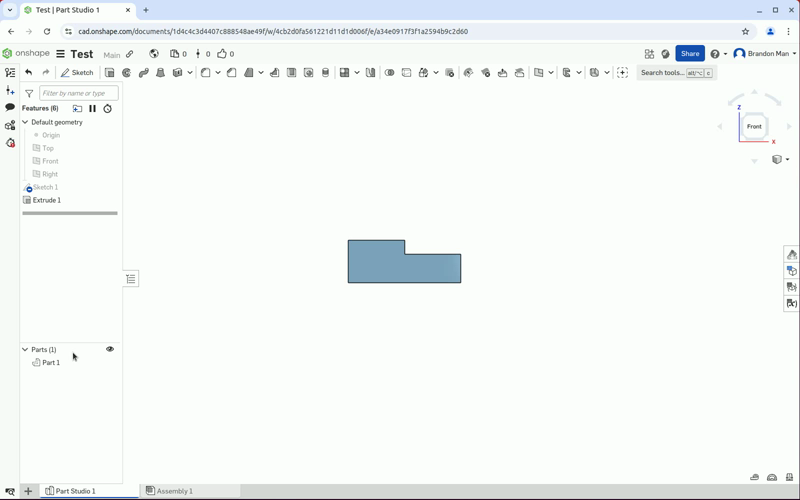
key(shift+p)
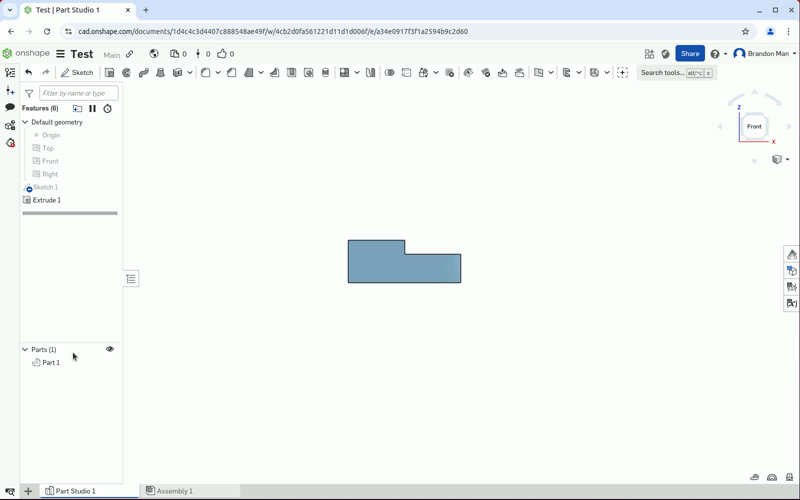
key(space)
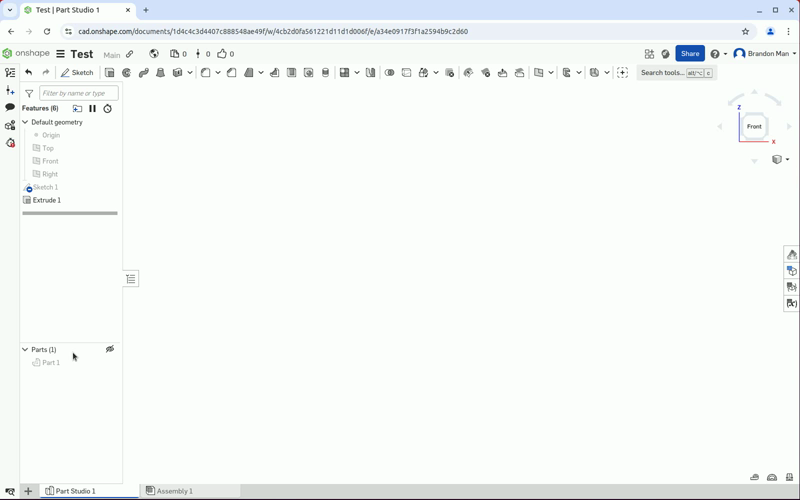
key_down(shift)
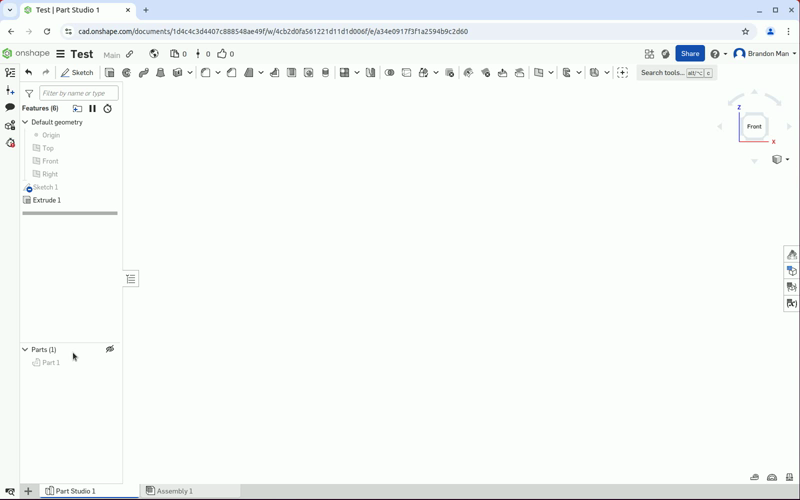
key(down)
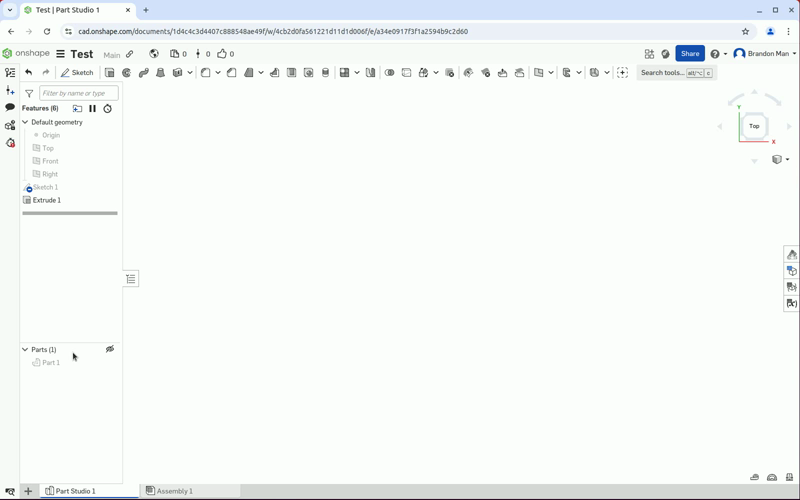
key_up(shift)
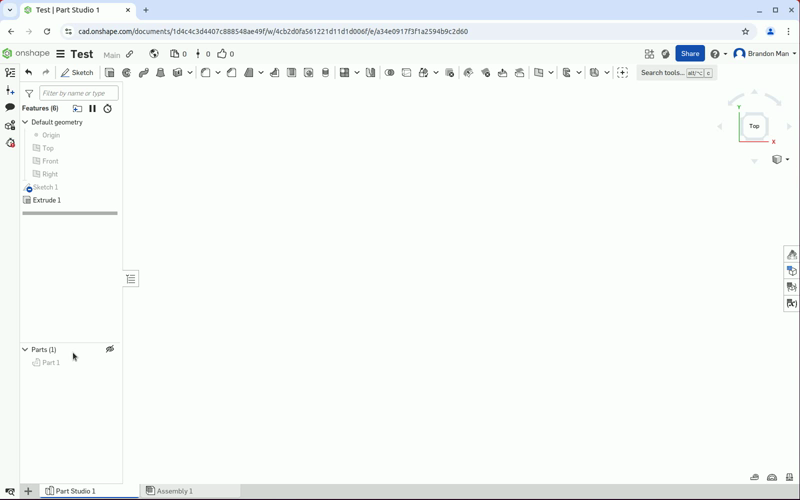
mouse_move(73, 352)
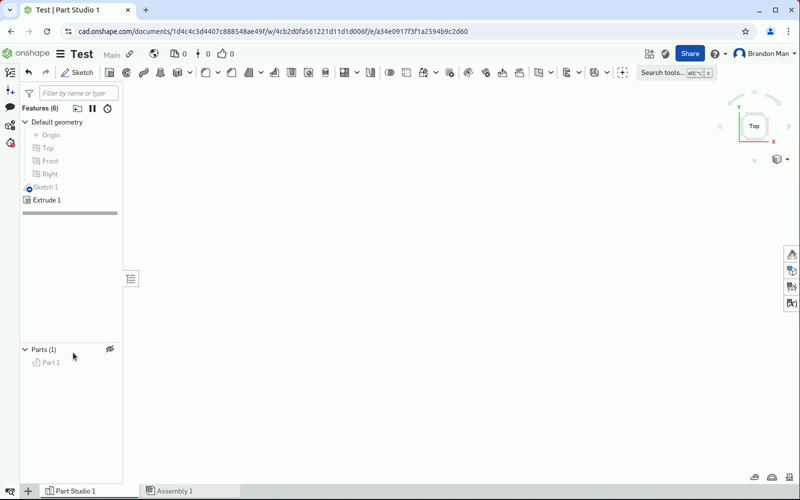
key(shift+y)
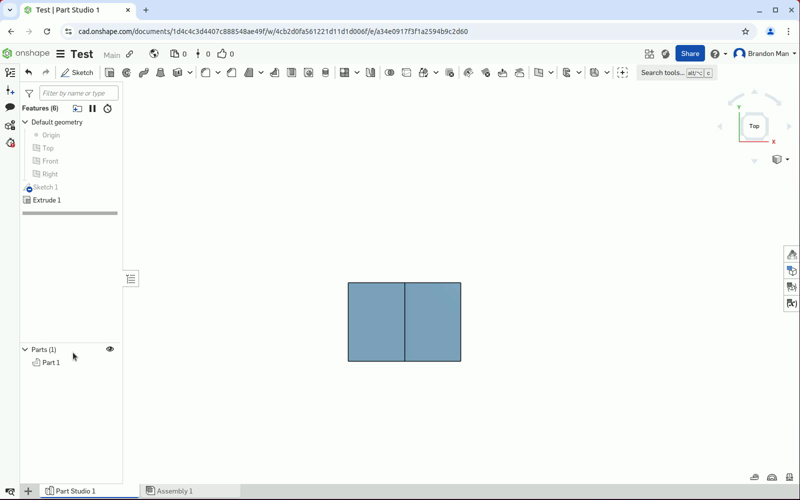
mouse_move(541, 75)
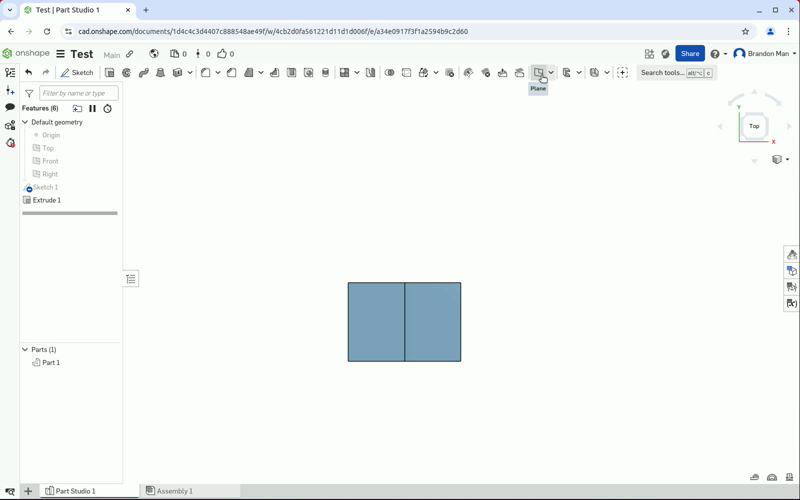
click(541, 75)
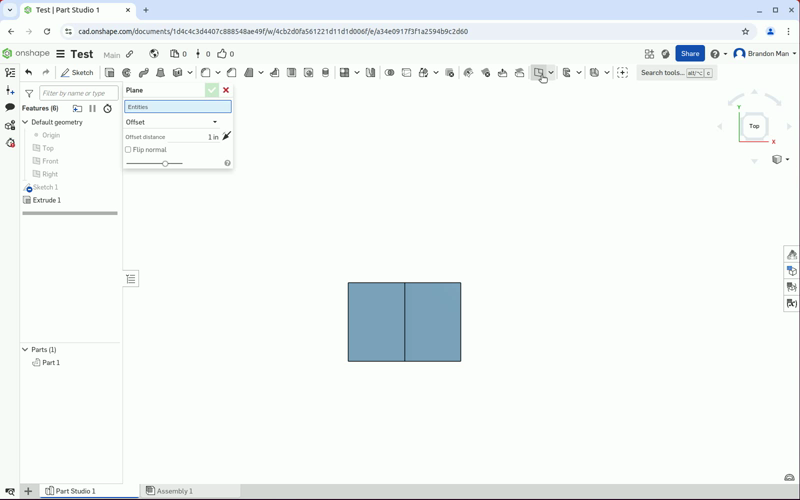
mouse_move(73, 150)
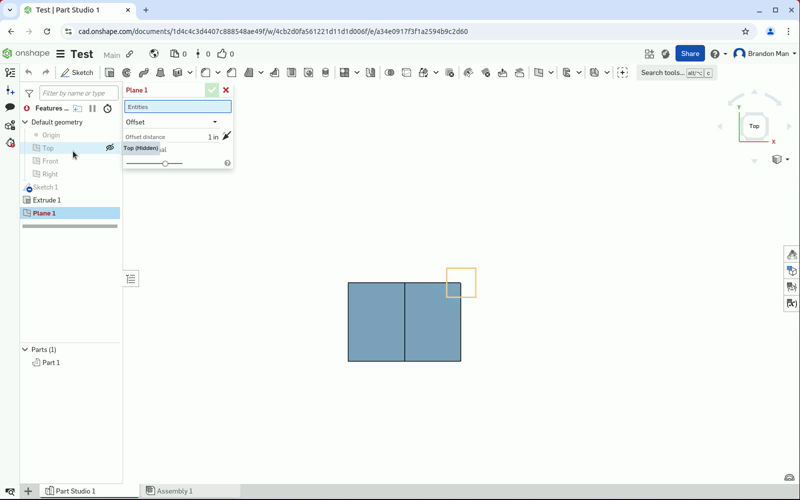
click(73, 150)
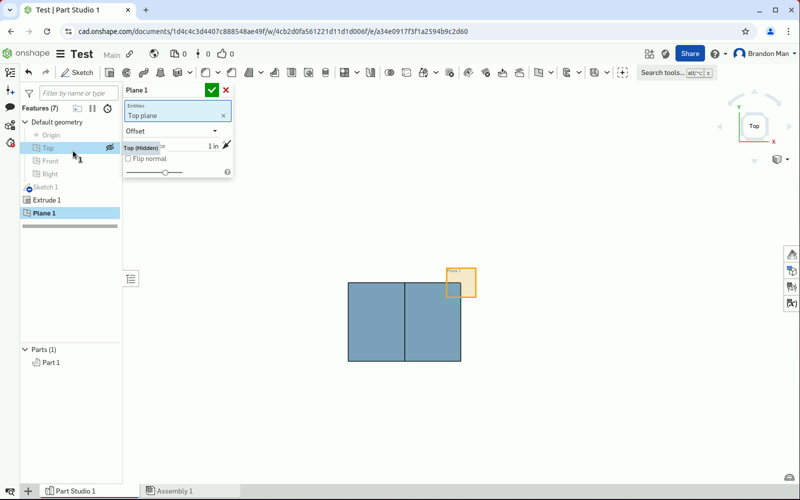
key(tab, 2)
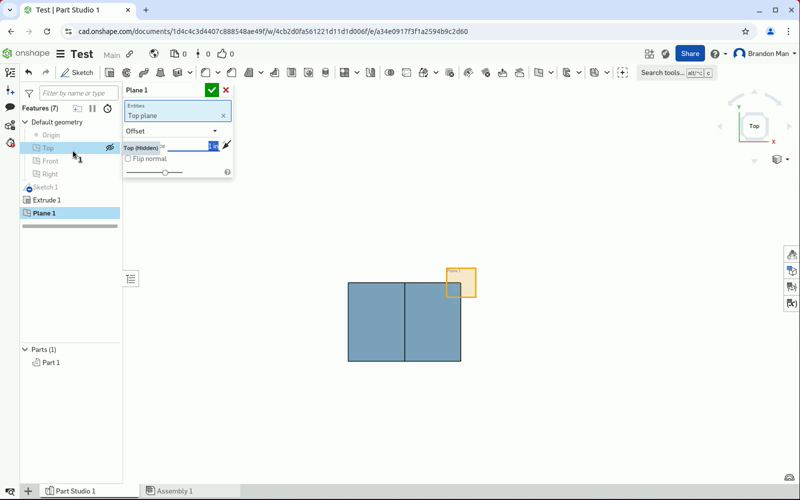
text(8.658)
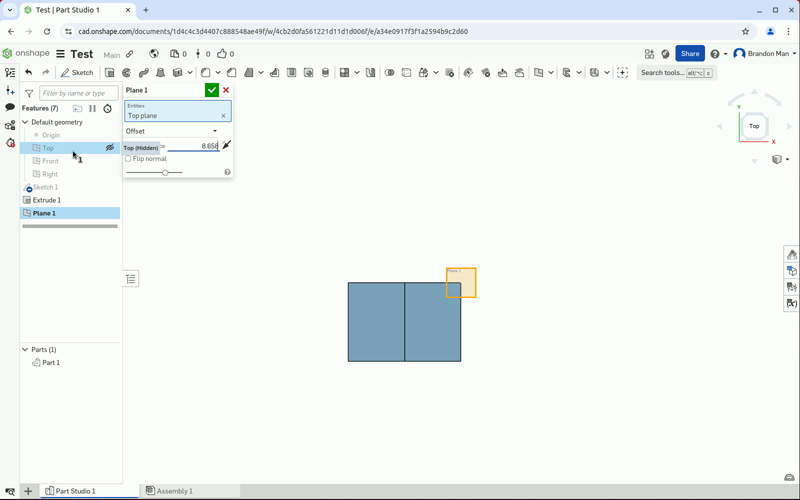
key(enter, 2)
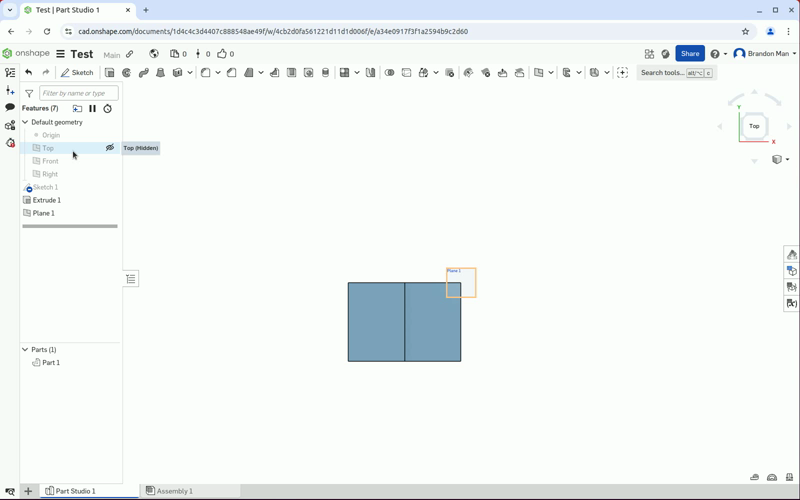
key(shift+s)
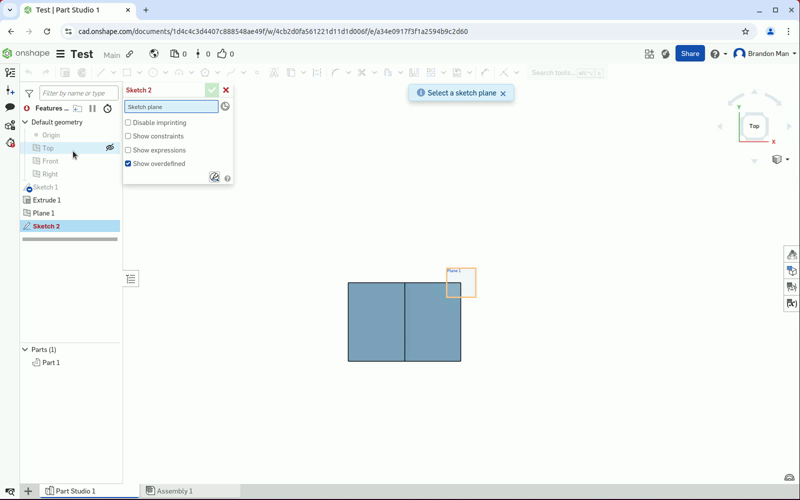
mouse_move(73, 215)
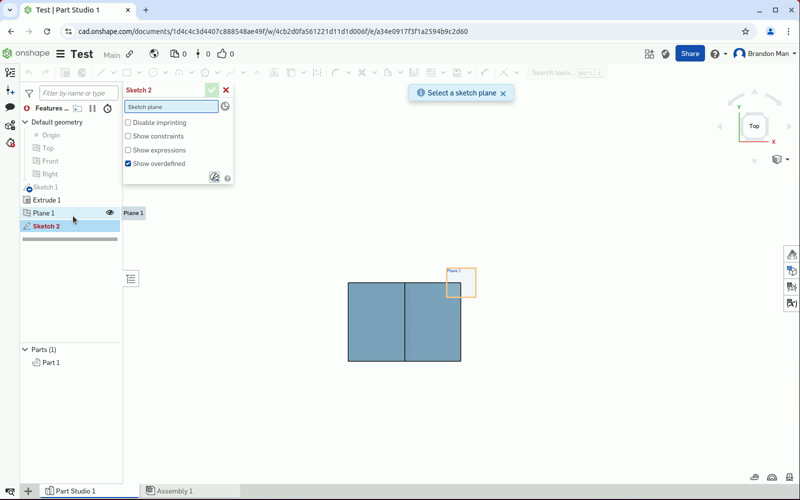
click(73, 215)
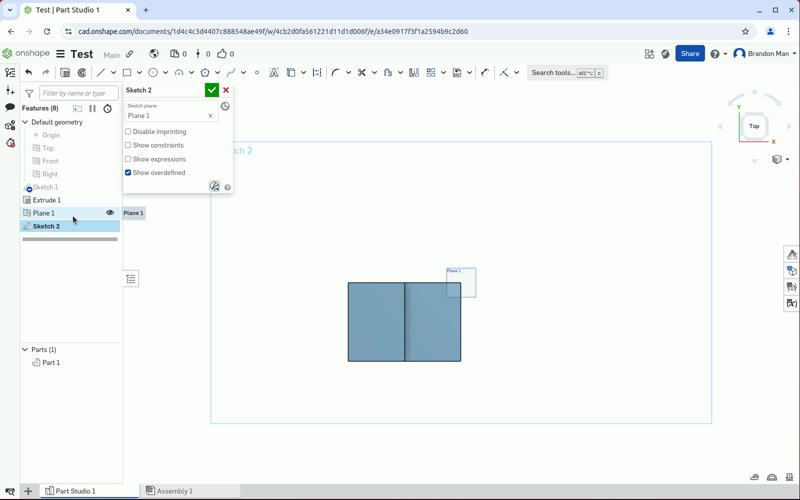
mouse_move(73, 352)
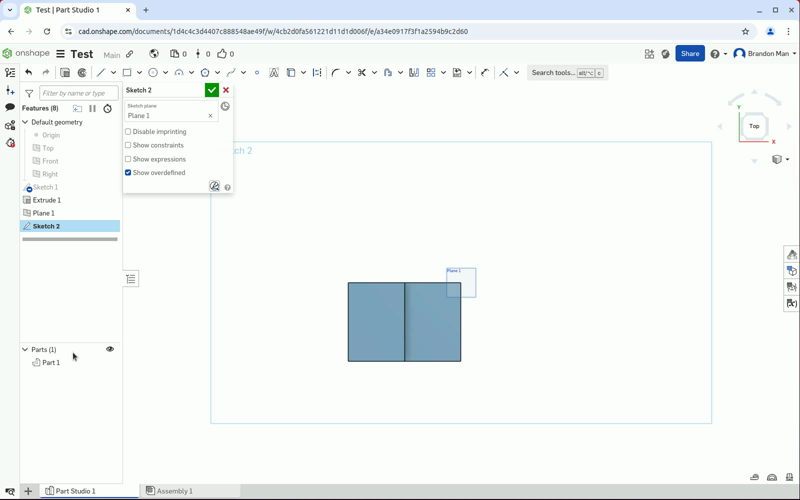
key(y)
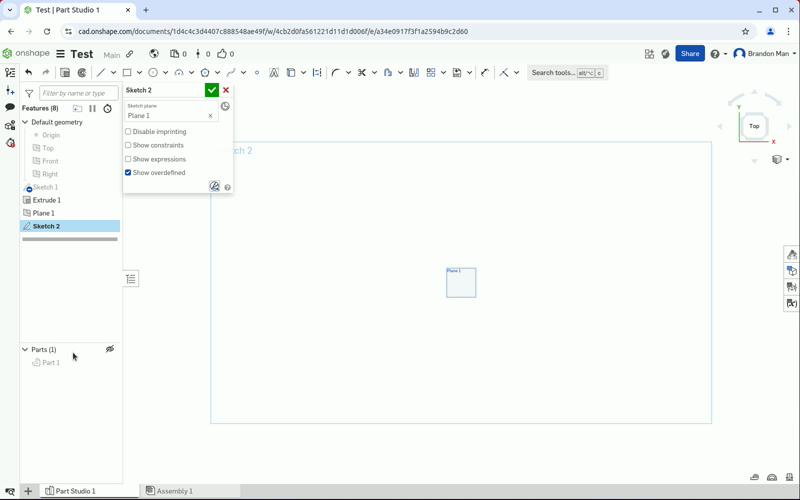
key(l)
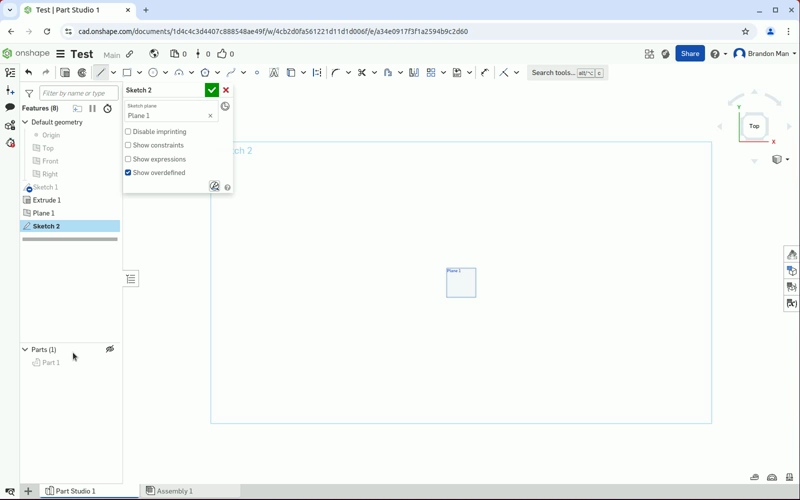
key_down(shift)
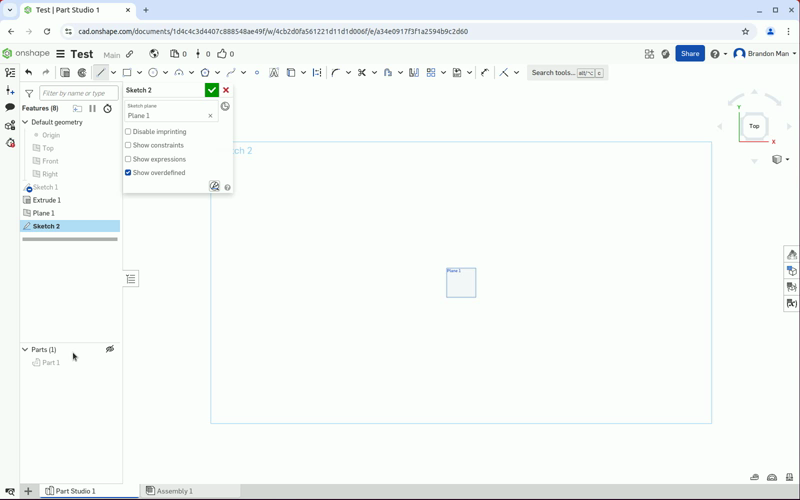
mouse_move(348, 361)
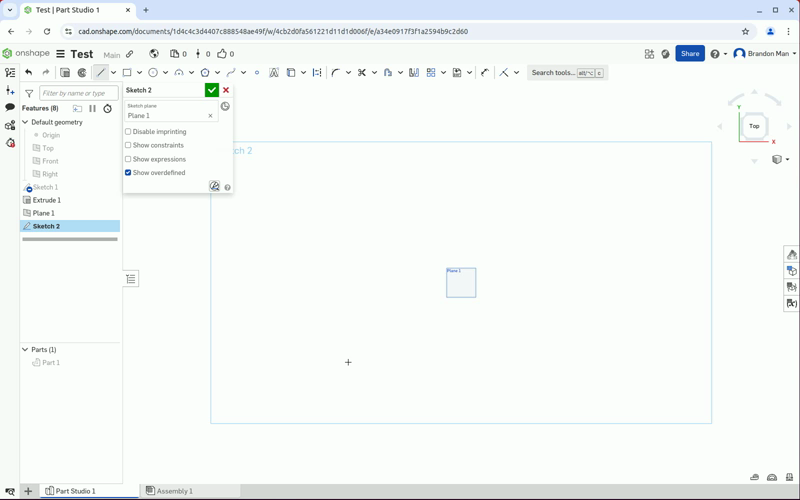
click(348, 361)
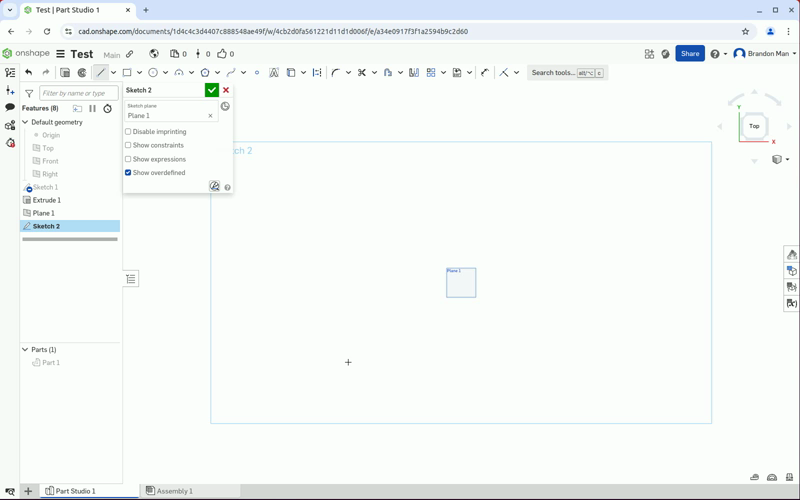
key_up(shift)
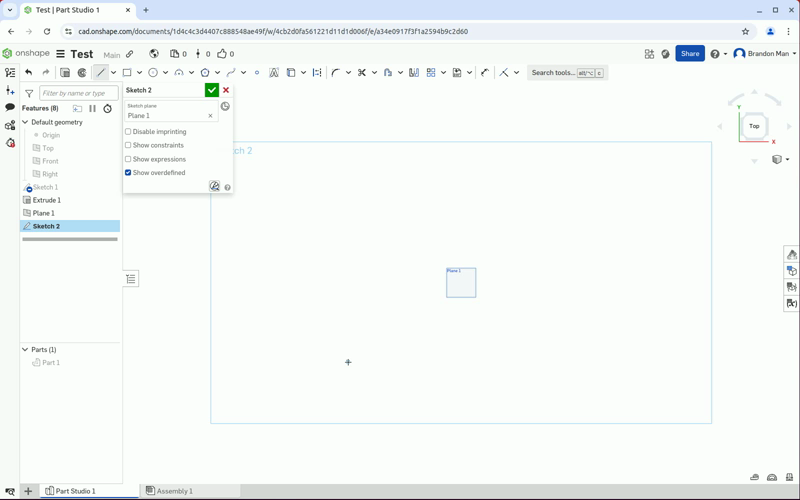
key_down(shift)
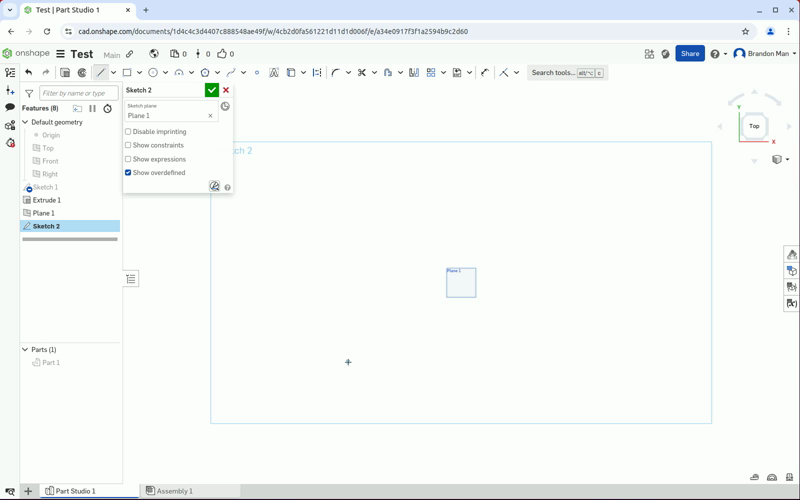
mouse_move(378, 361)
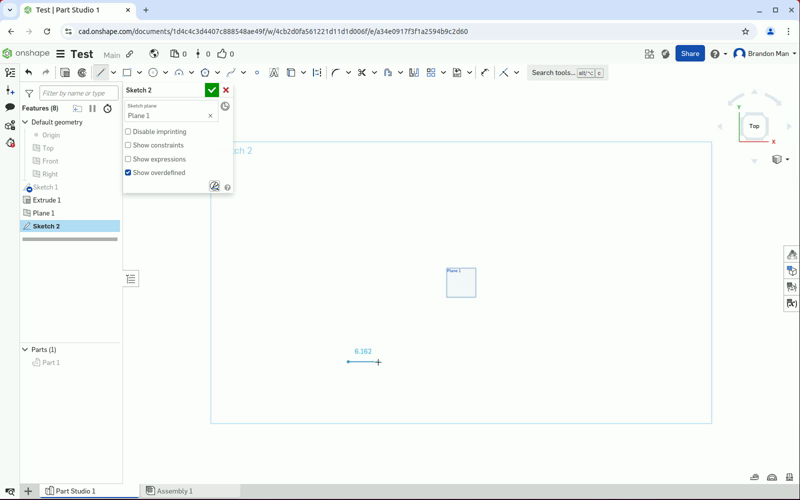
mouse_move(404, 361)
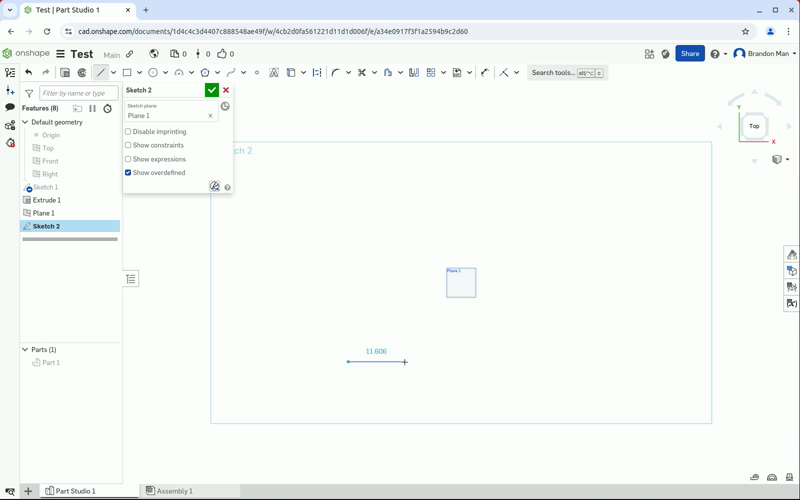
click(404, 361)
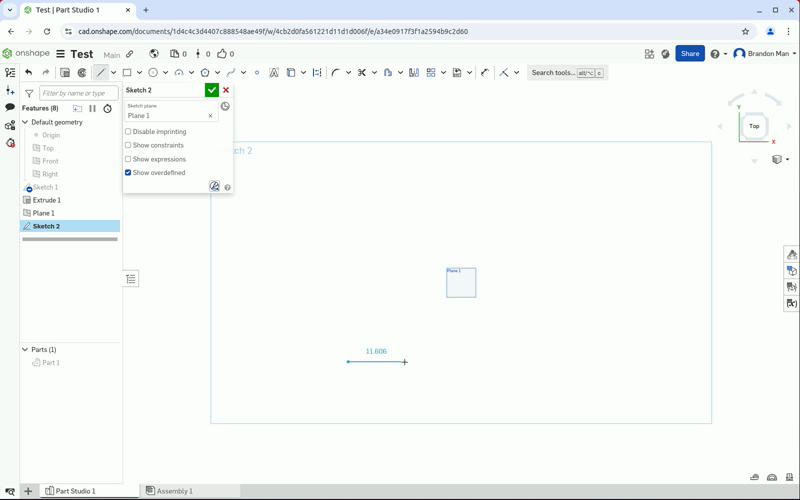
key_up(shift)
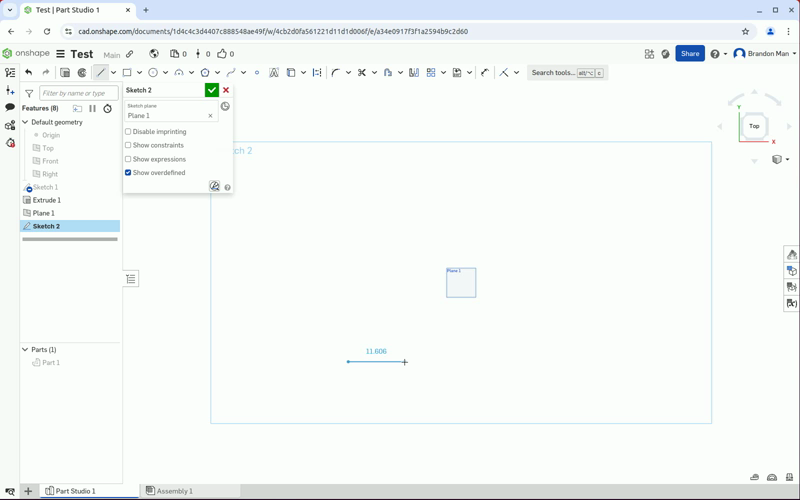
key_down(shift)
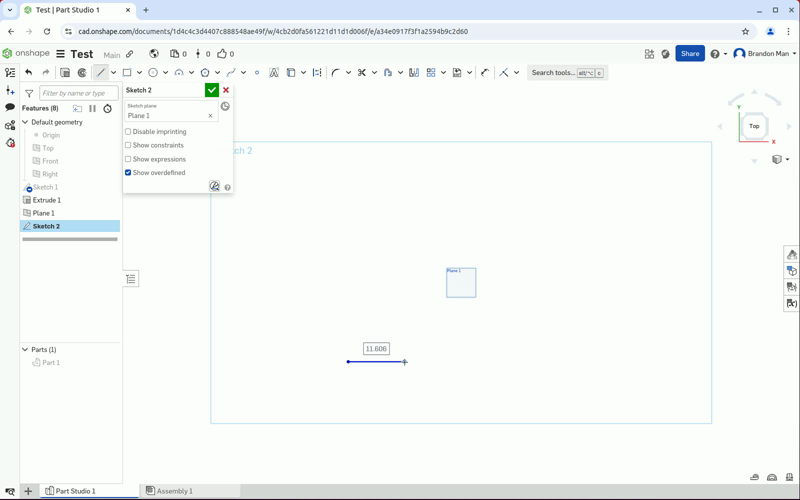
mouse_move(434, 361)
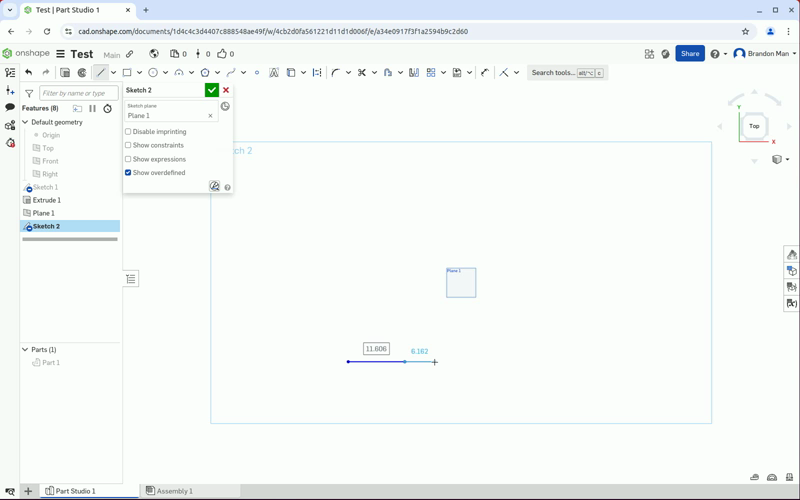
mouse_move(404, 315)
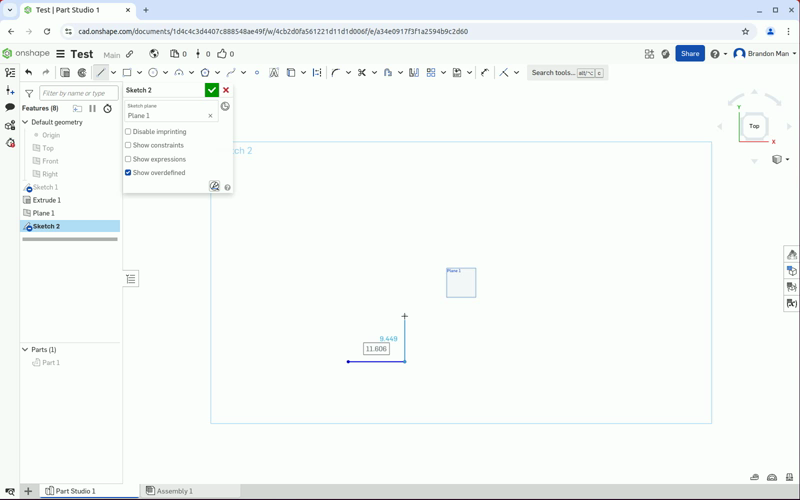
click(404, 315)
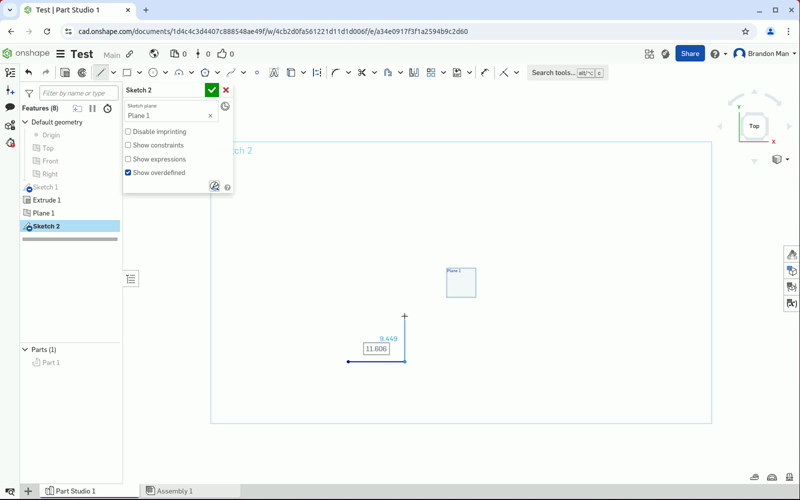
key_up(shift)
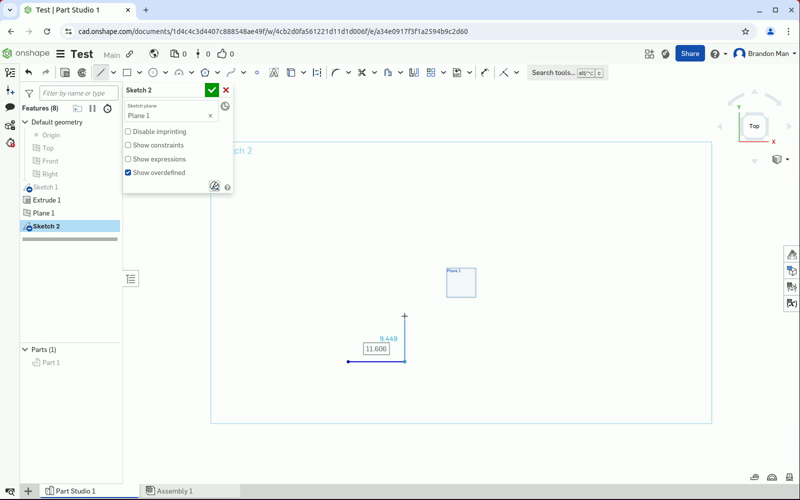
key_down(shift)
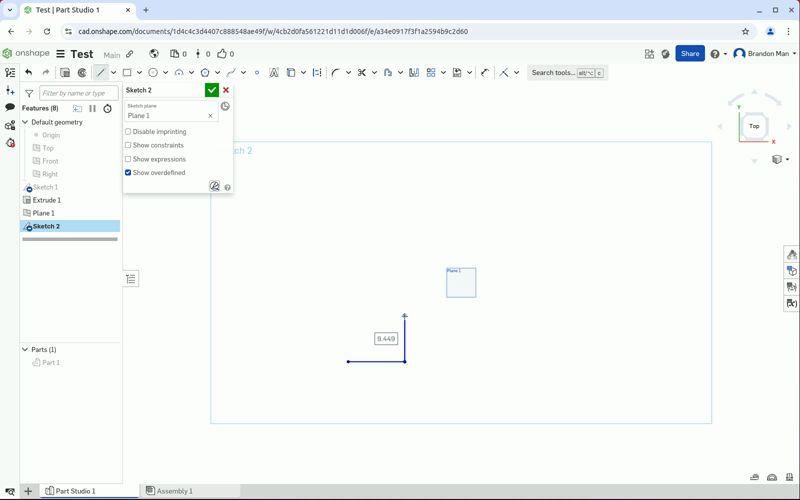
mouse_move(434, 315)
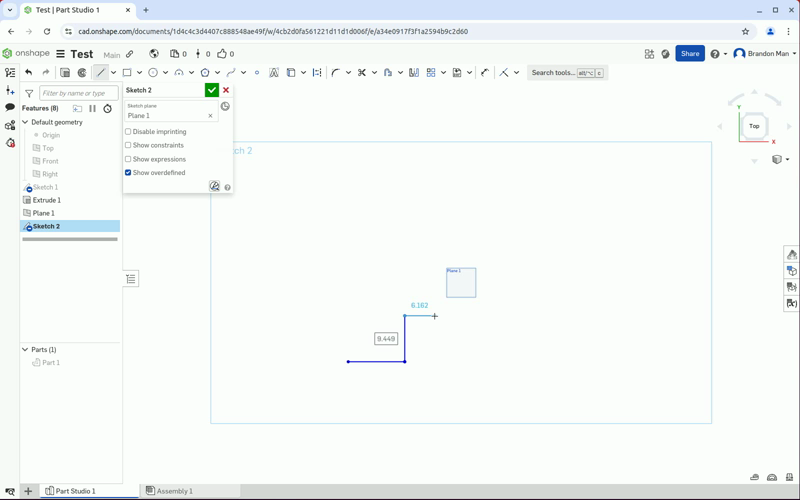
mouse_move(348, 315)
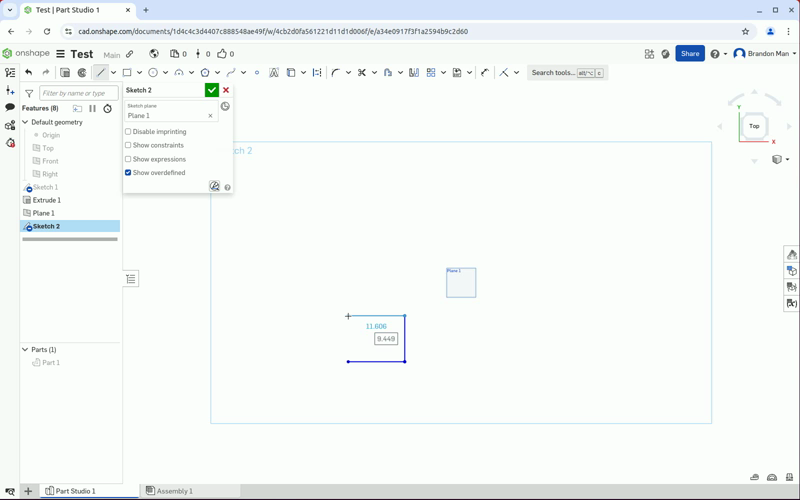
click(348, 315)
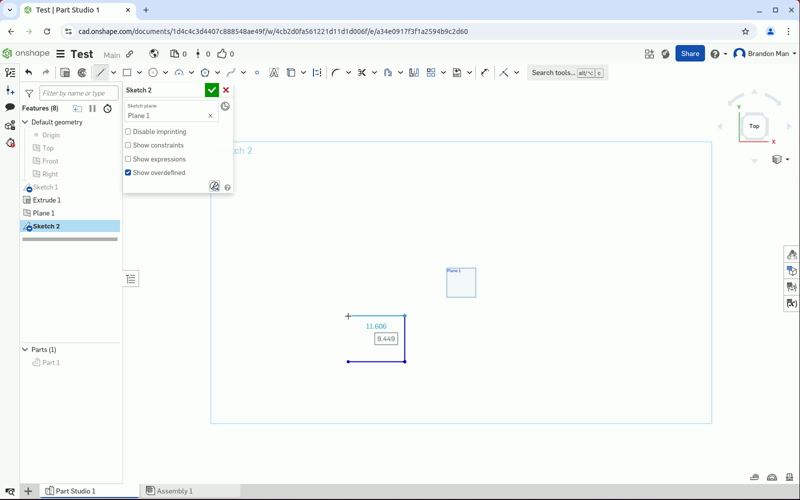
key_up(shift)
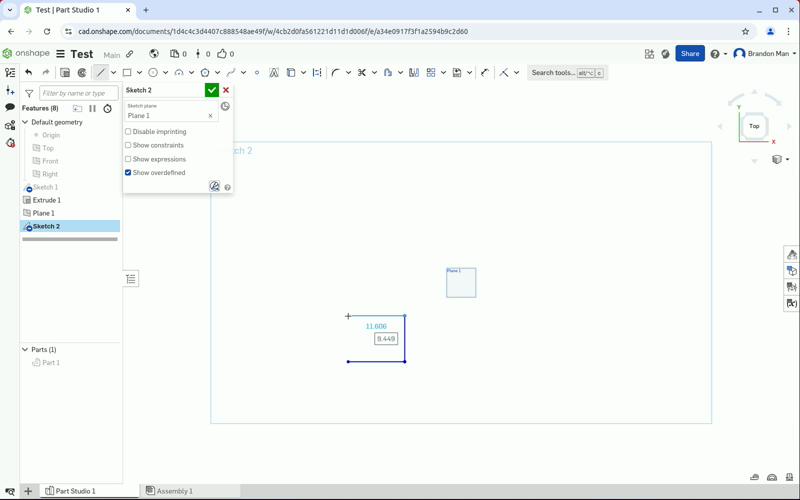
mouse_move(378, 315)
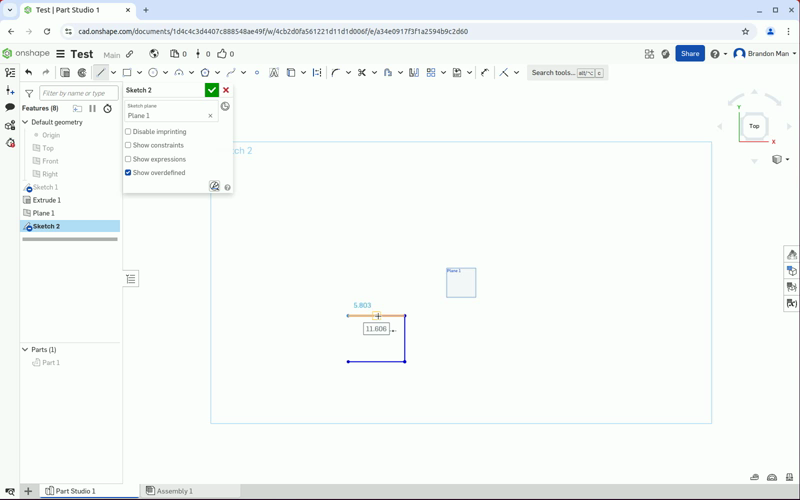
key_down(shift)
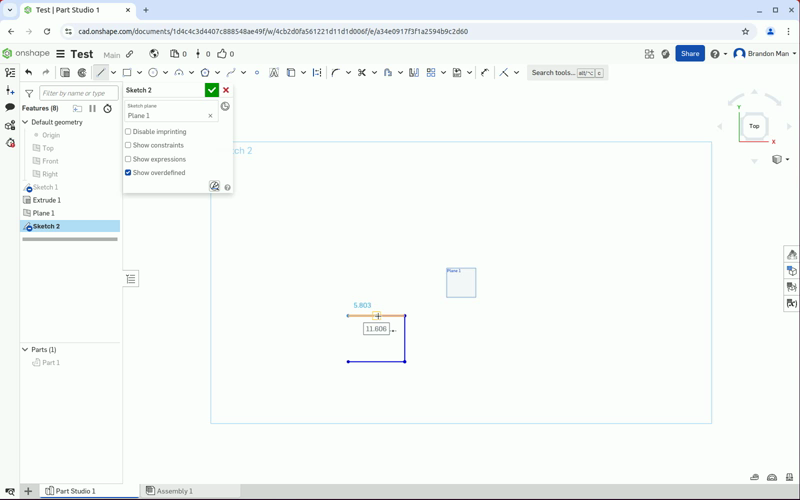
mouse_move(348, 361)
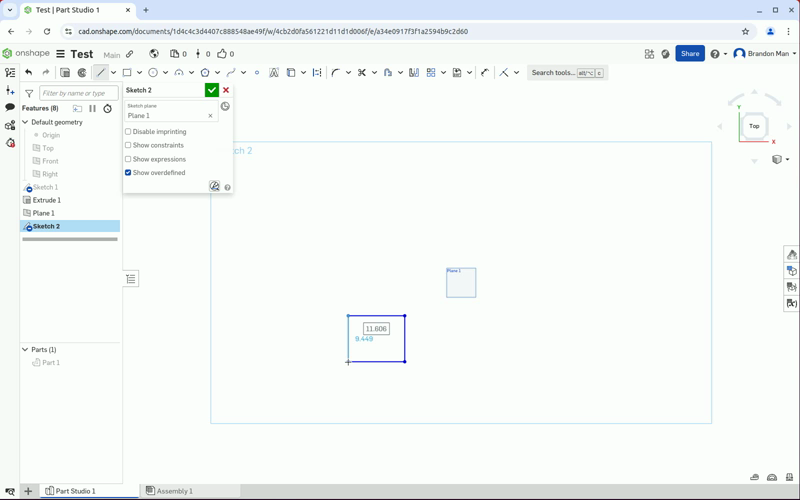
key_up(shift)
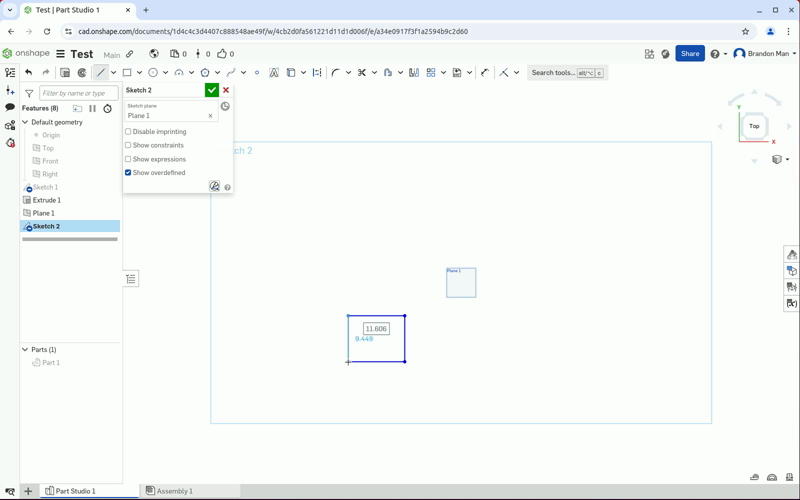
click(348, 361)
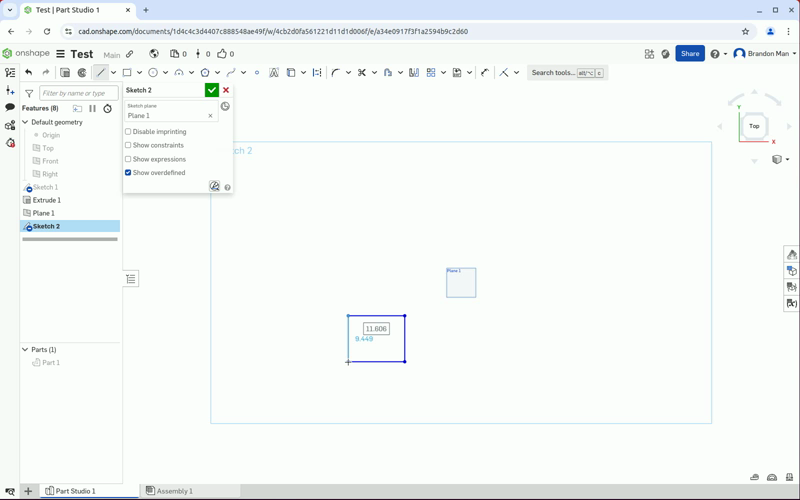
key(esc)
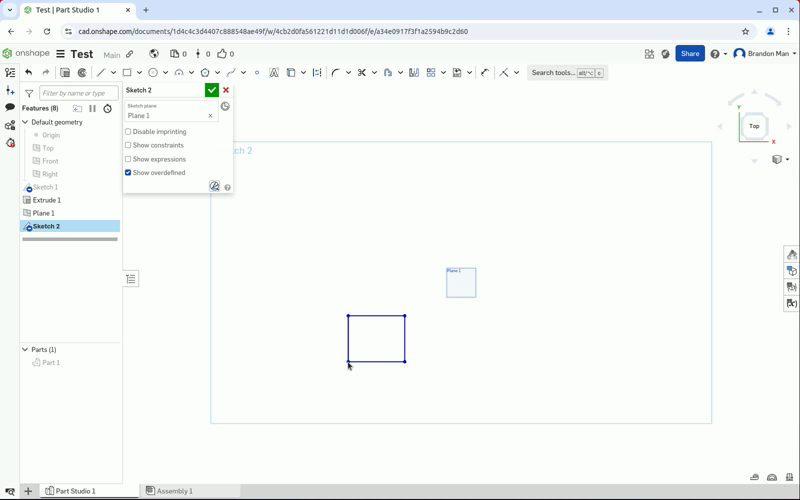
mouse_move(372, 350)
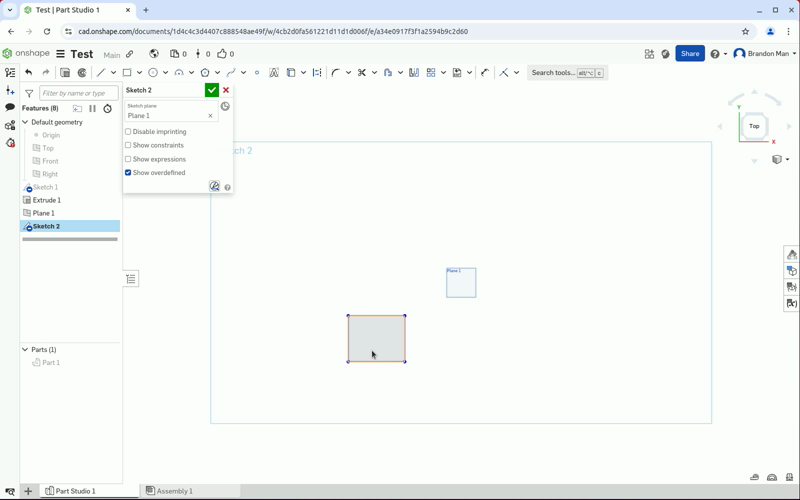
click(372, 350)
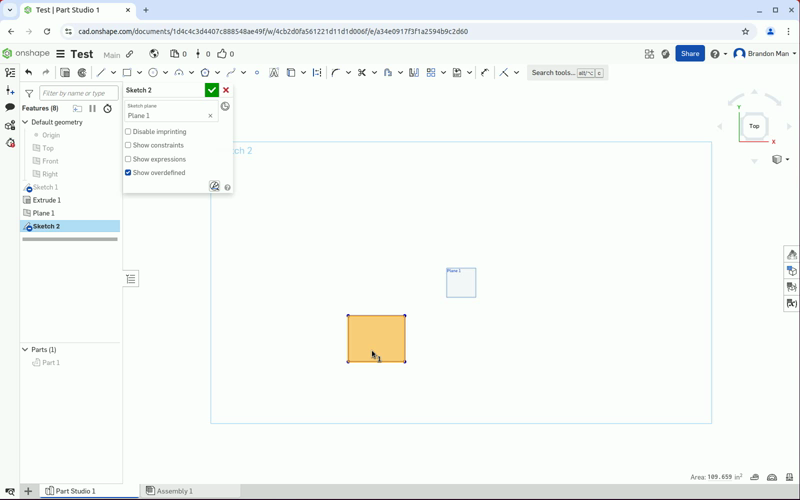
mouse_move(73, 352)
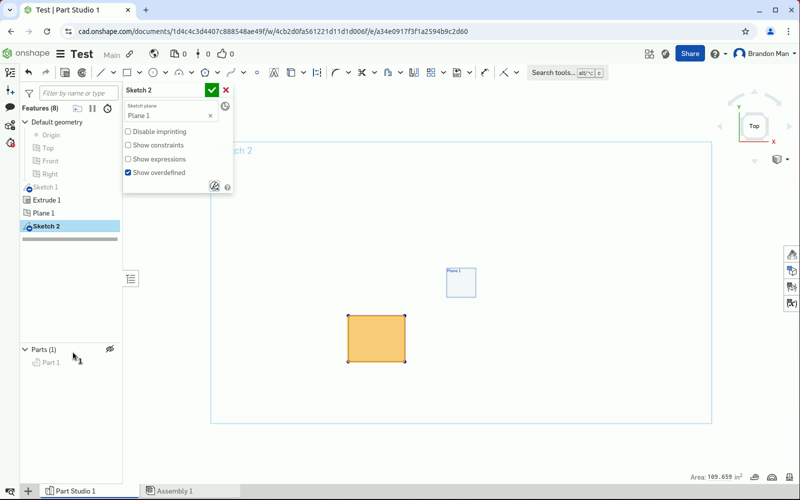
key(shift+y)
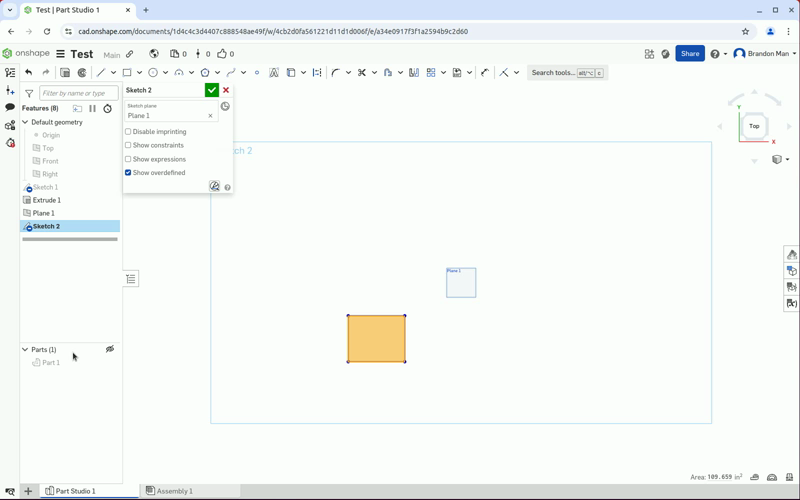
key(shift+e)
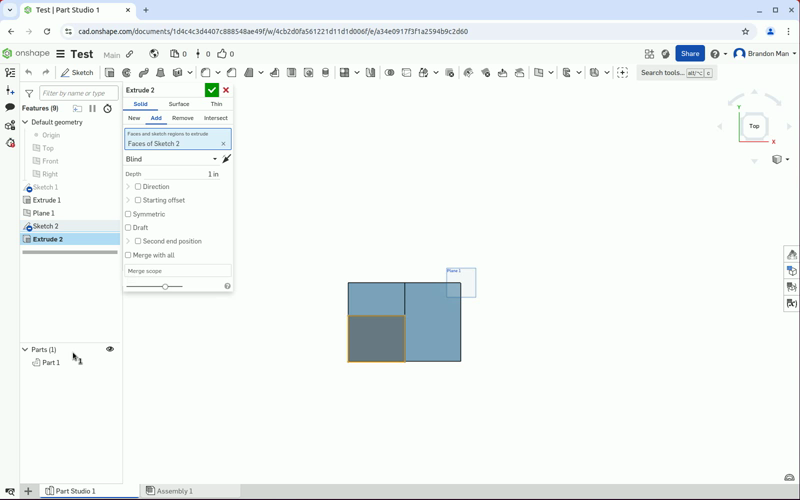
mouse_move(143, 106)
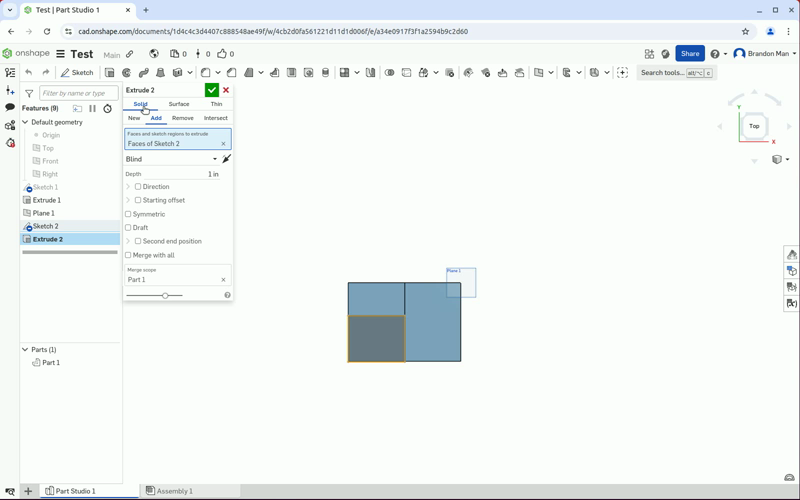
click(143, 106)
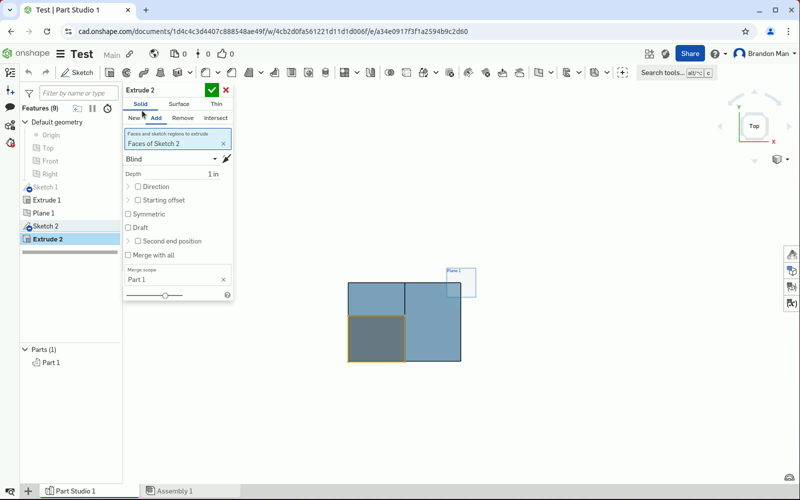
mouse_move(137, 120)
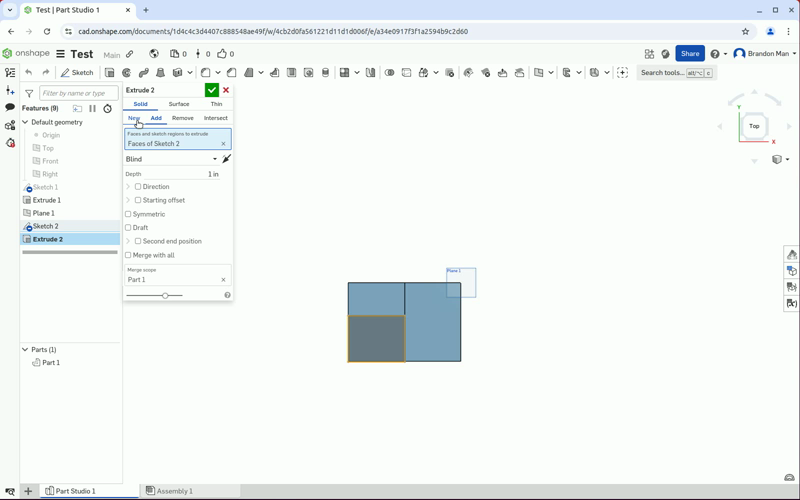
click(137, 120)
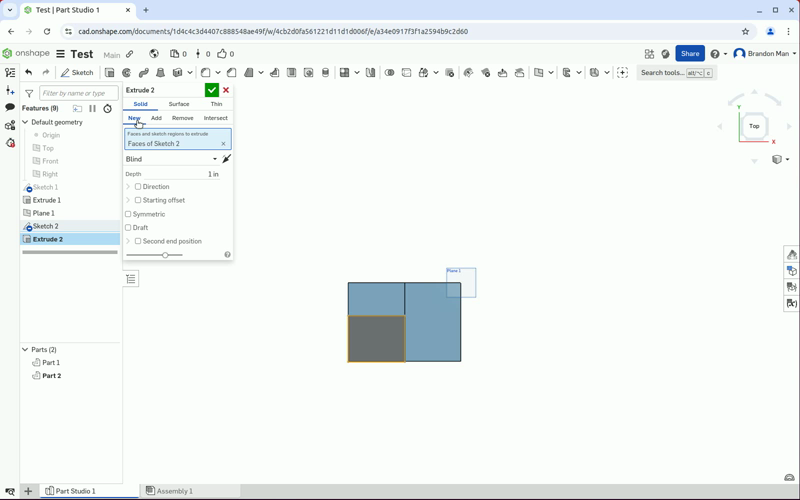
key(tab, 4)
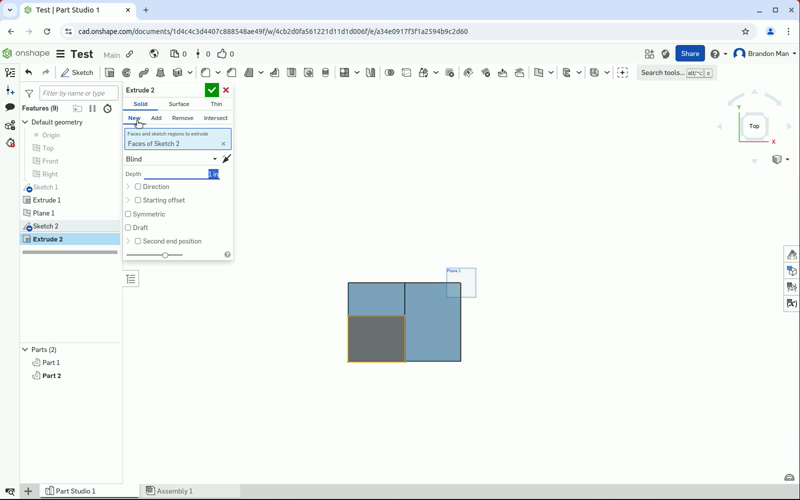
text(2.889)
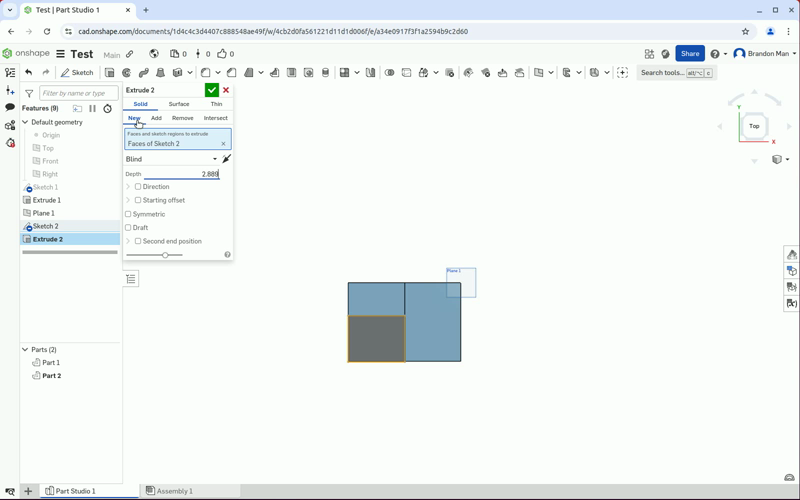
key(enter)
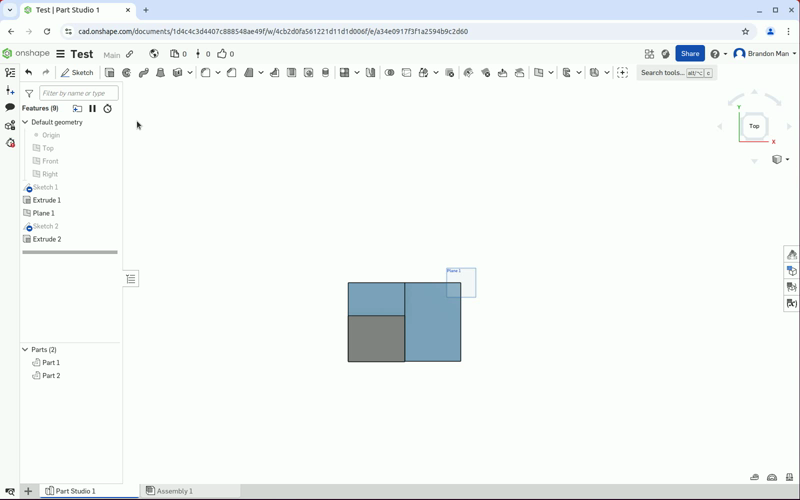
key(shift+h)
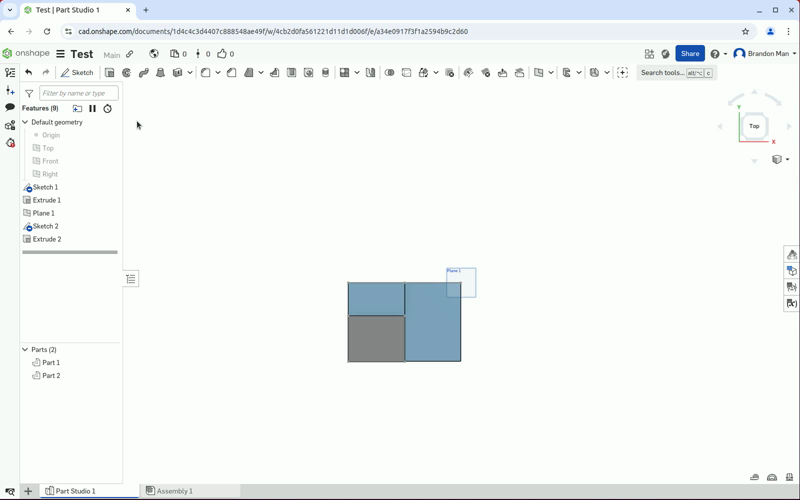
key(shift+h)
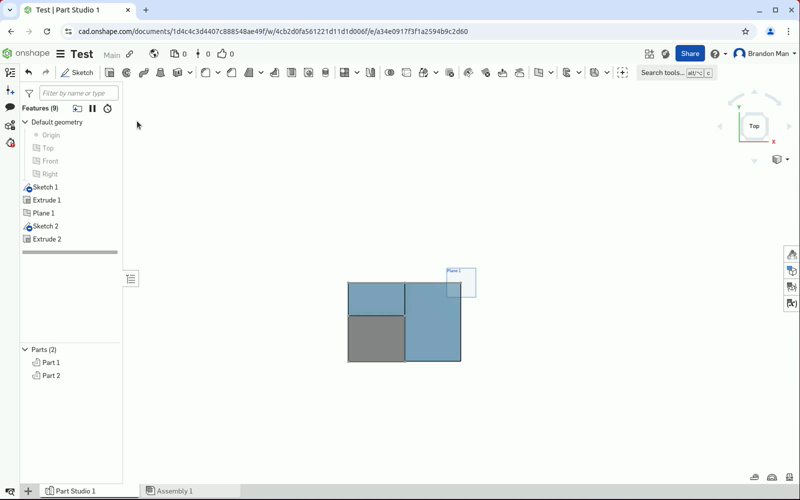
key(shift+7)
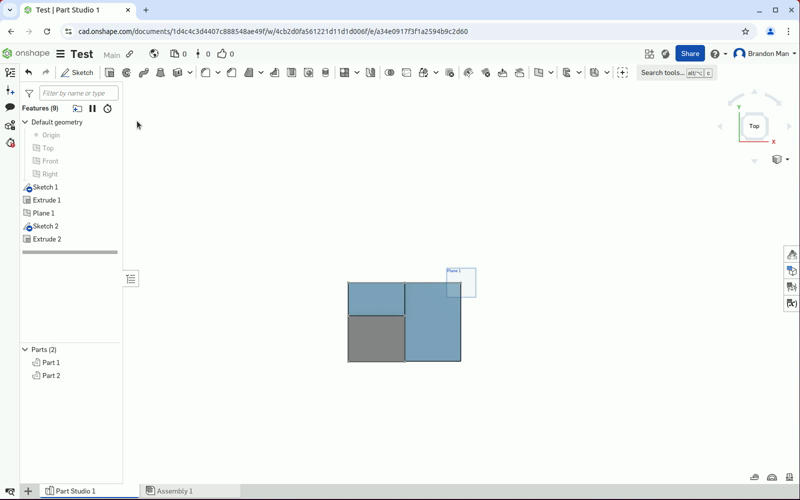
key(up, 3)
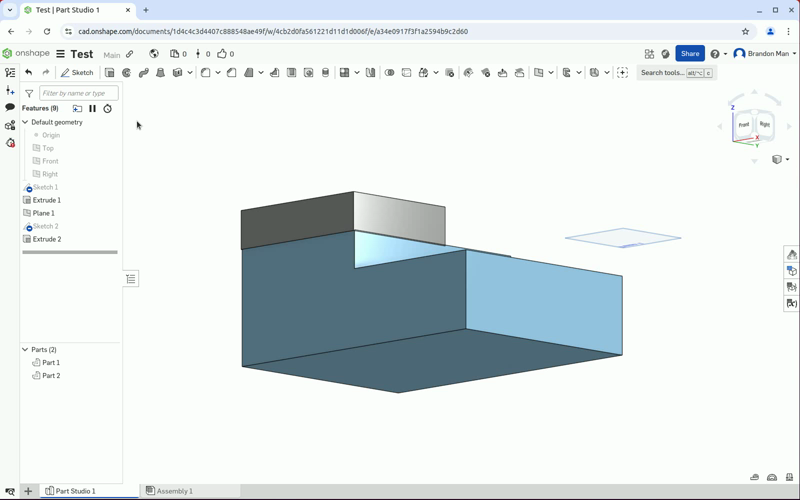
key(left, 3)
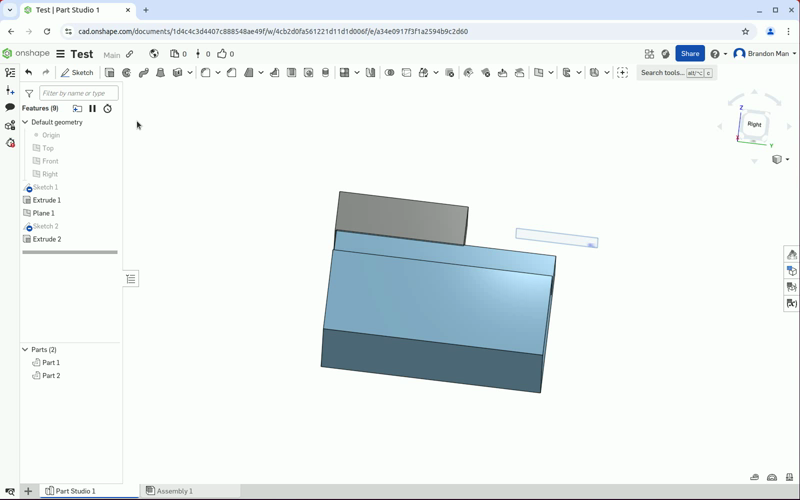
key(right, 3)
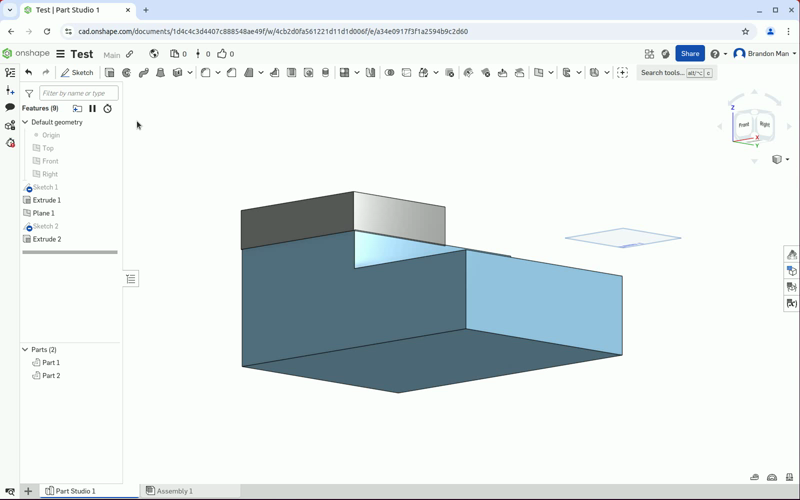
key(down, 3)
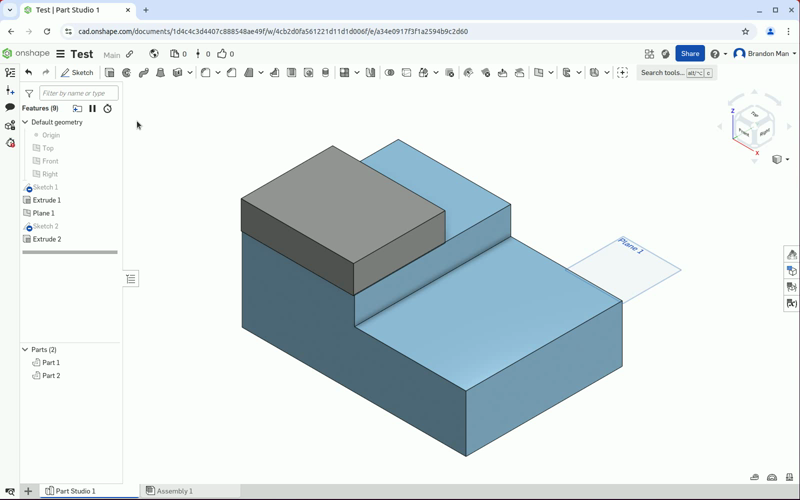
mouse_move(73, 189)
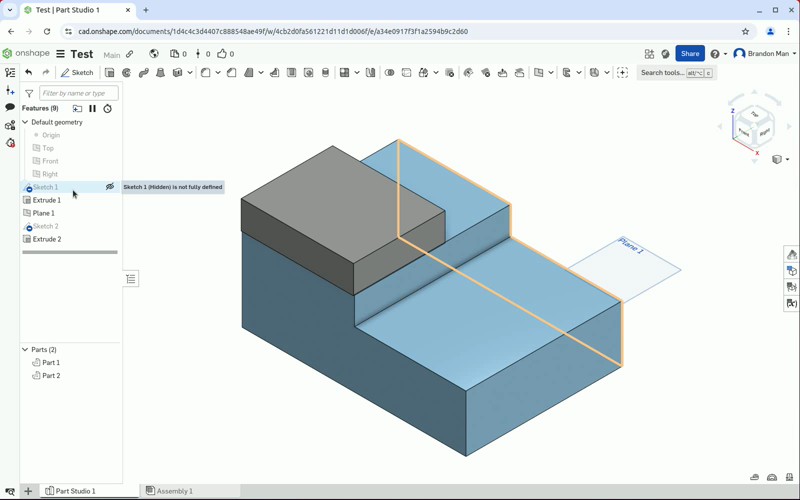
click(73, 189)